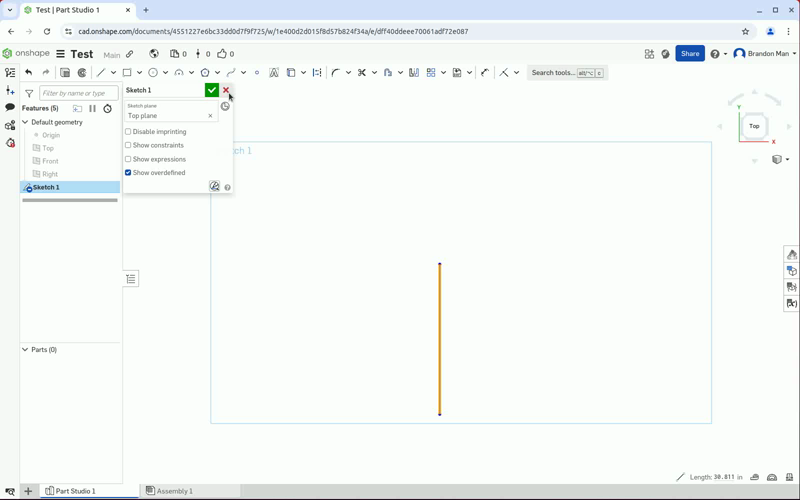
key(shift+h)
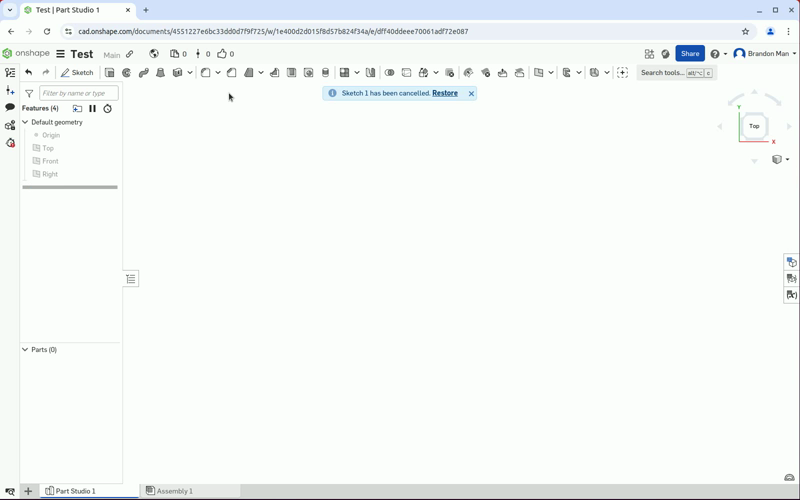
mouse_move(73, 352)
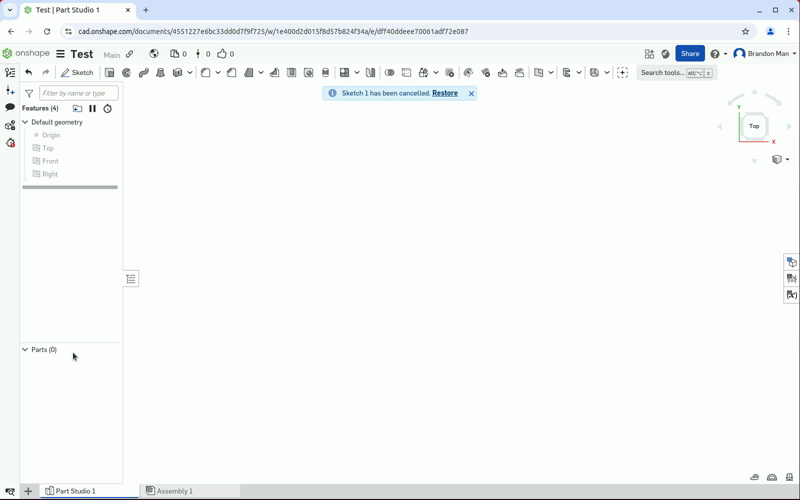
key(y)
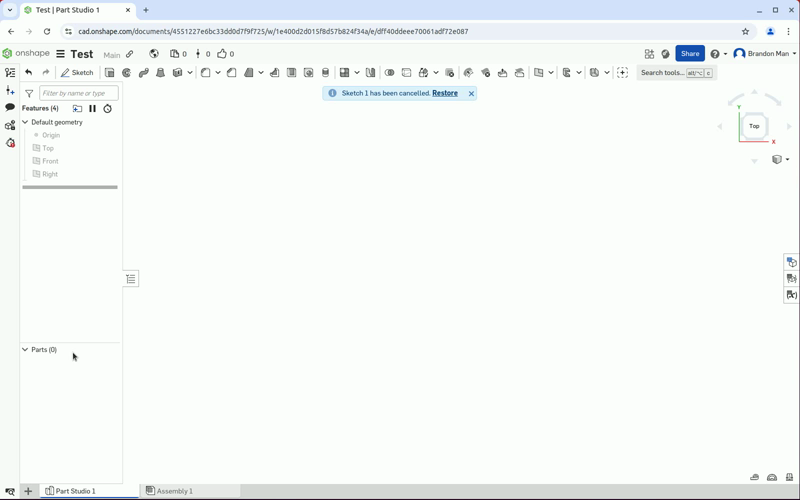
key(shift+p)
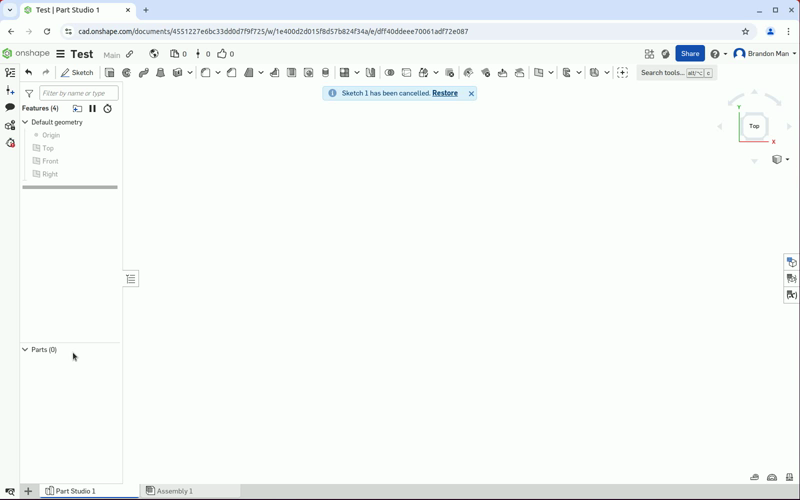
key(space)
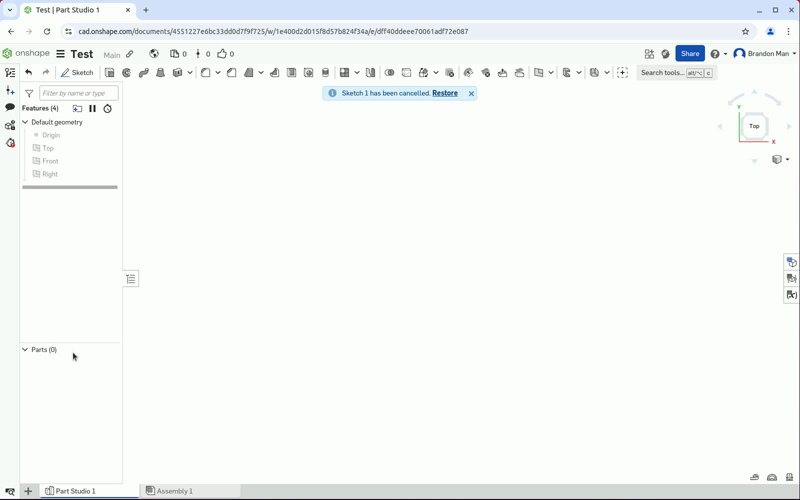
key_down(shift)
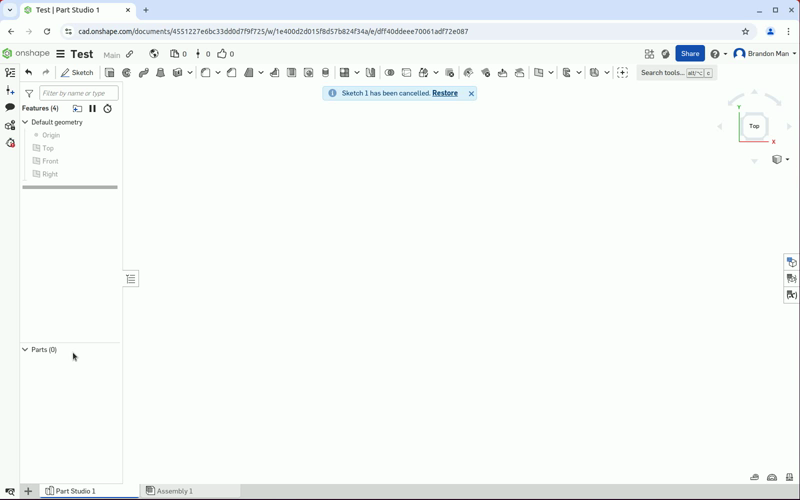
key(up)
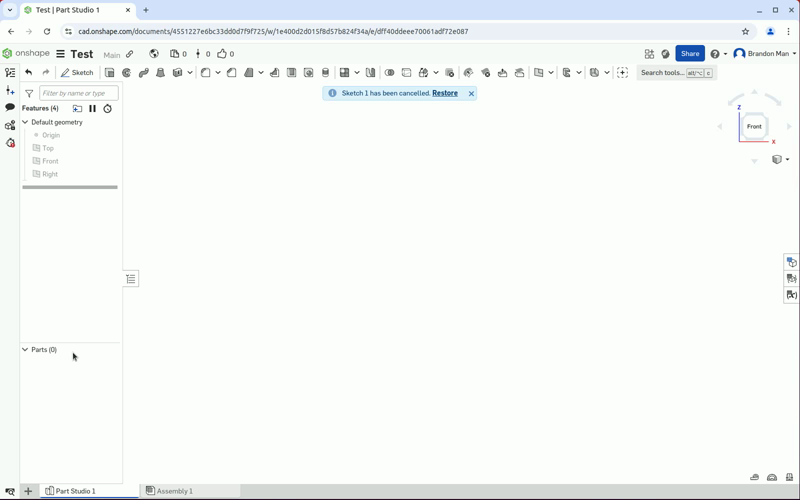
key_up(shift)
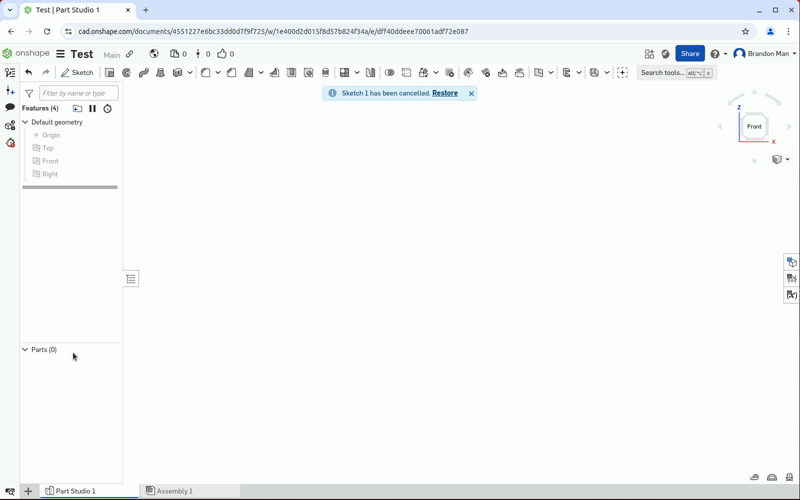
mouse_move(73, 352)
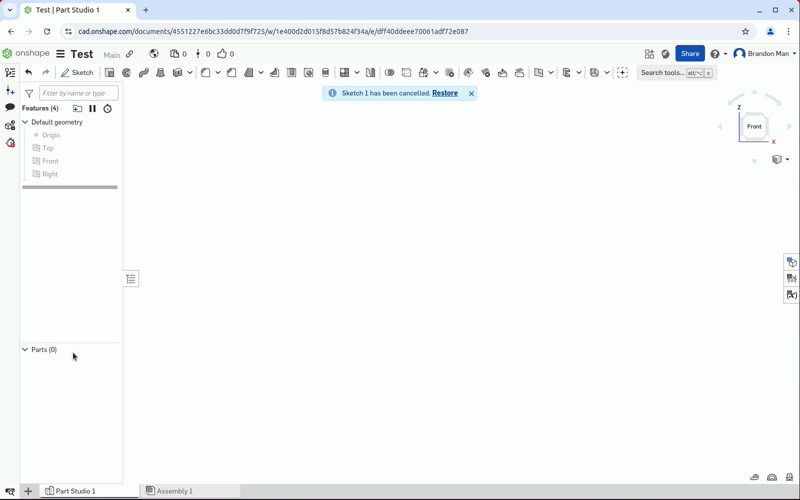
key(shift+y)
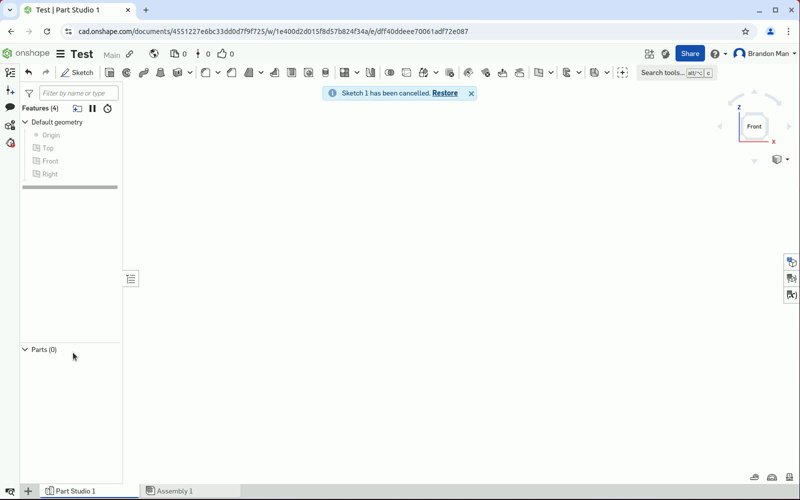
key(shift+s)
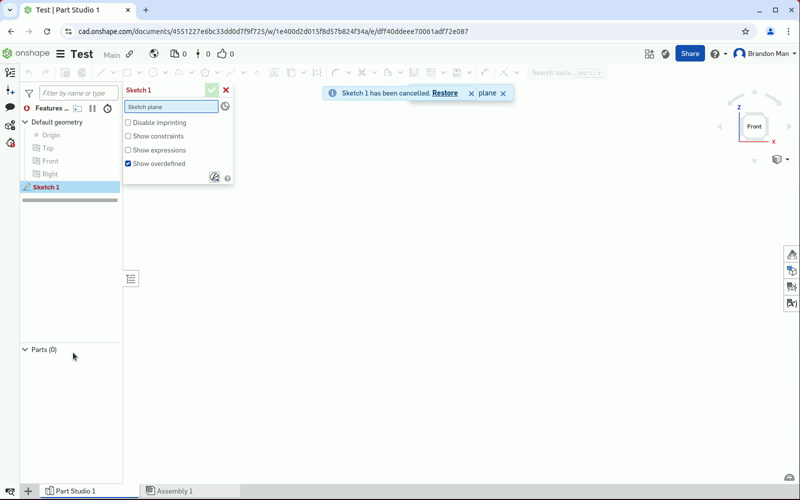
mouse_move(73, 163)
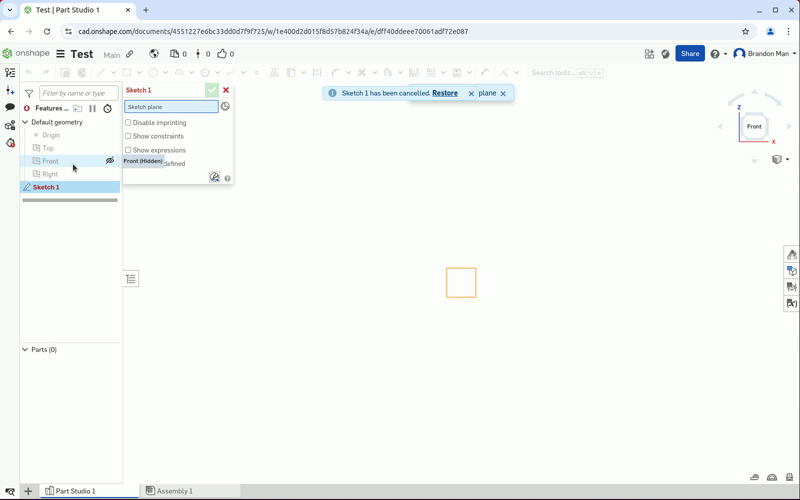
click(73, 163)
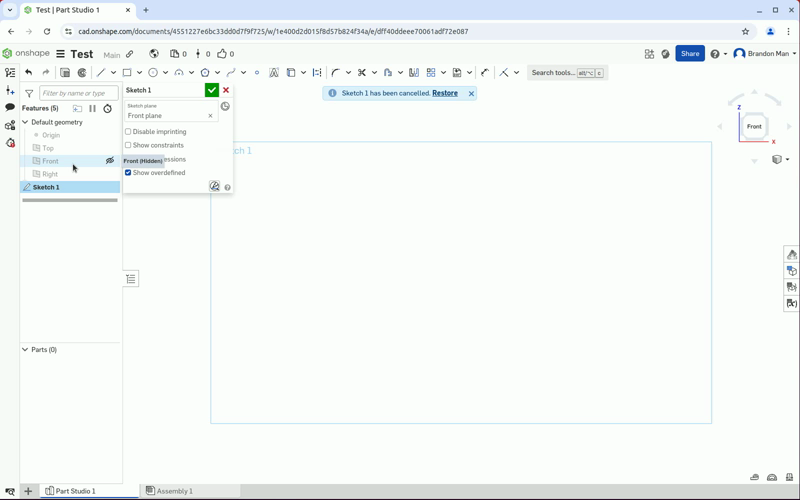
mouse_move(73, 352)
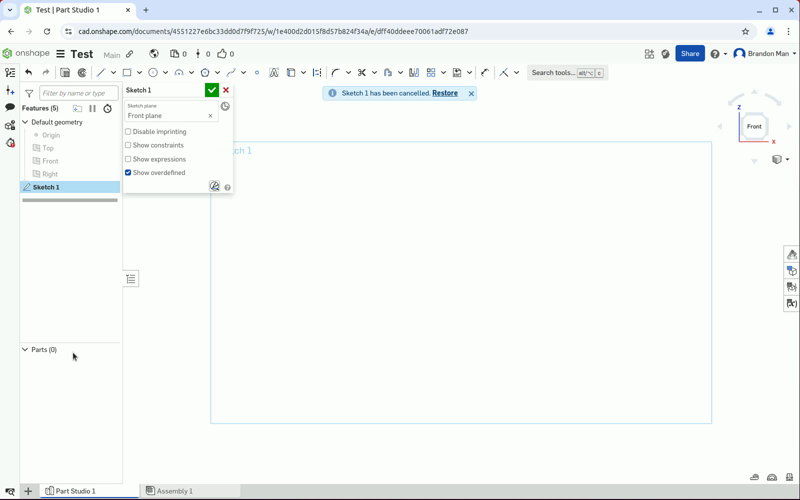
key(y)
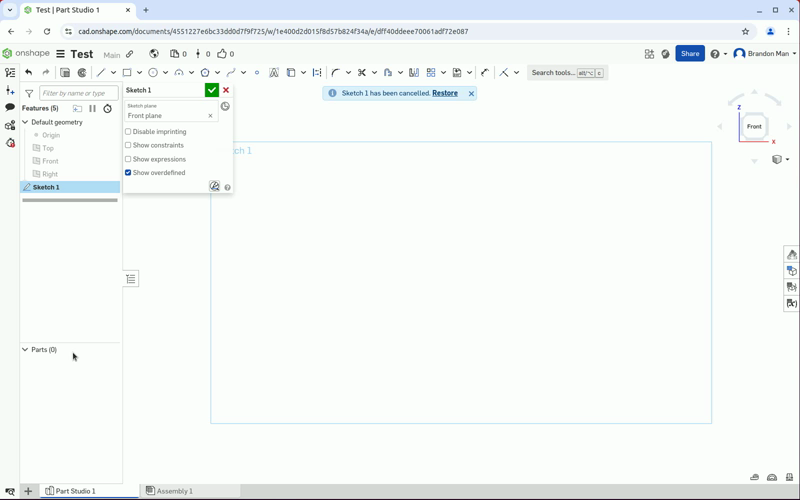
key(l)
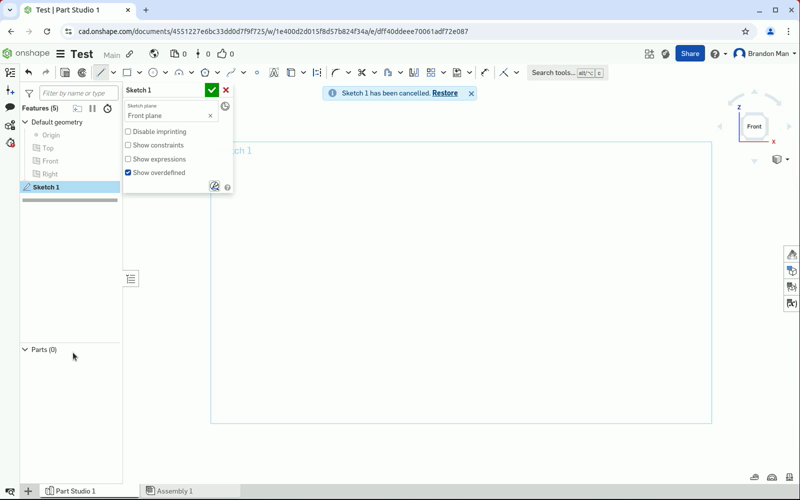
key_down(shift)
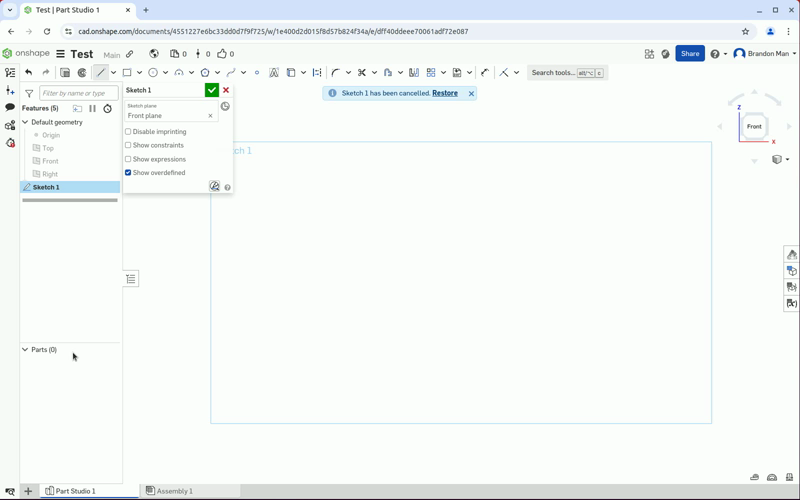
mouse_move(460, 282)
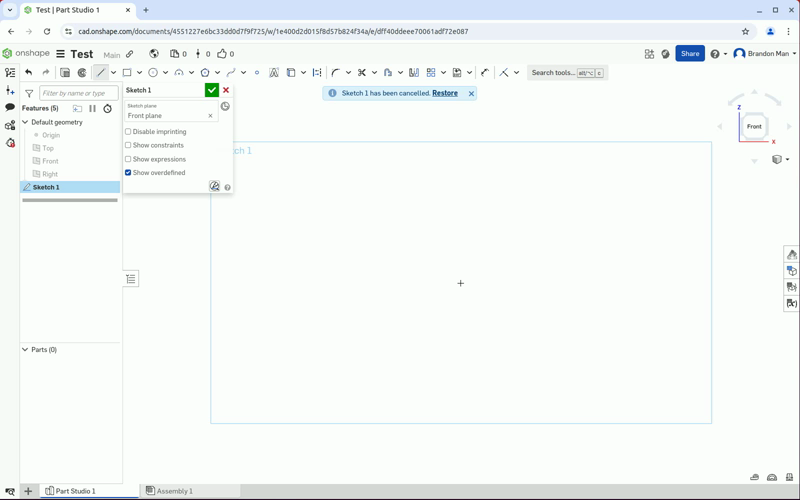
click(460, 282)
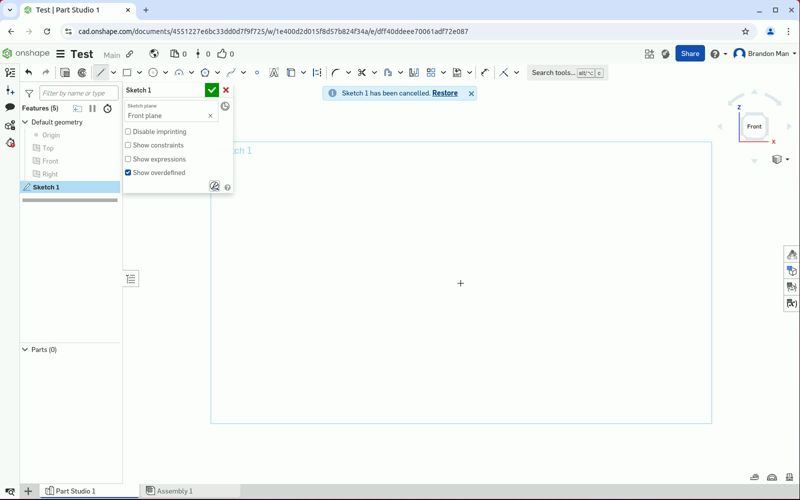
key_up(shift)
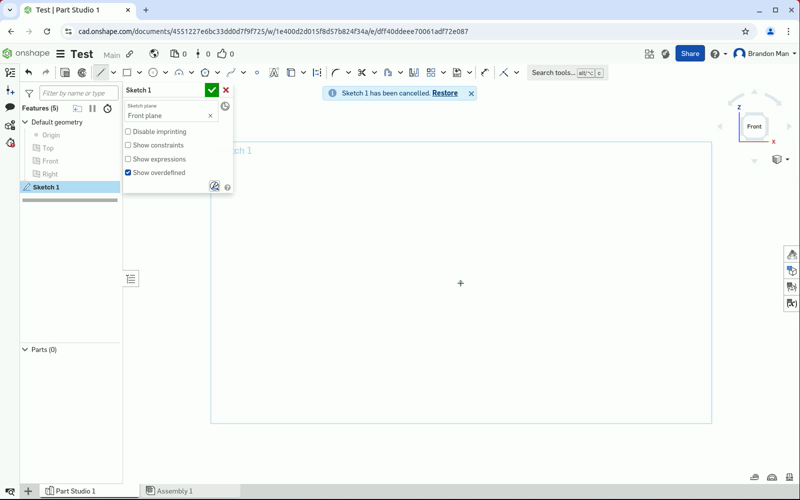
key_down(shift)
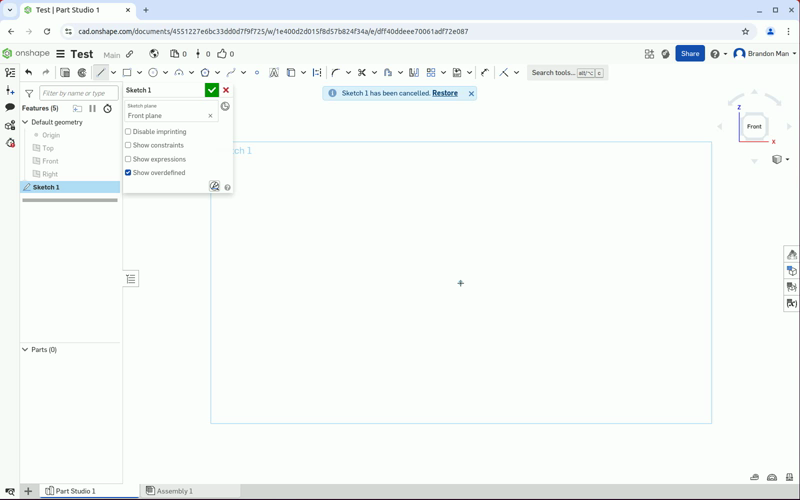
mouse_move(536, 282)
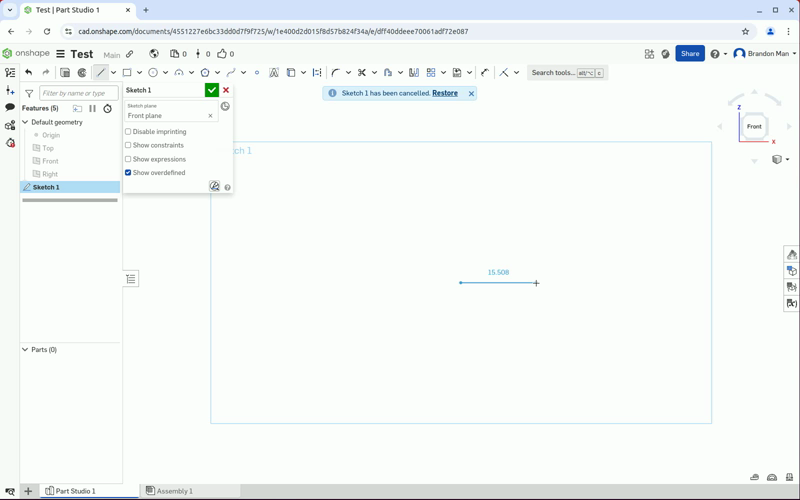
click(536, 282)
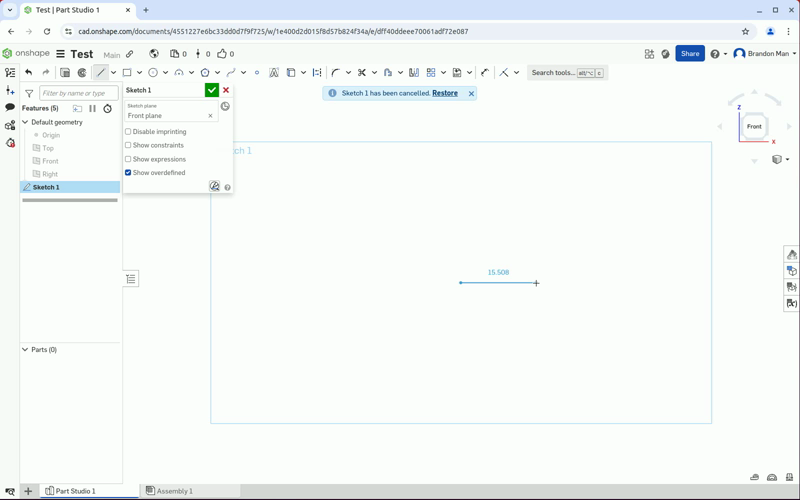
key_up(shift)
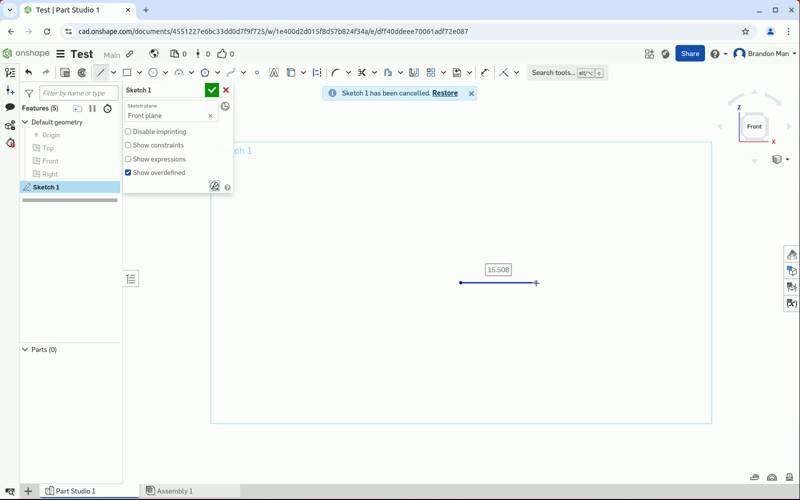
key_down(shift)
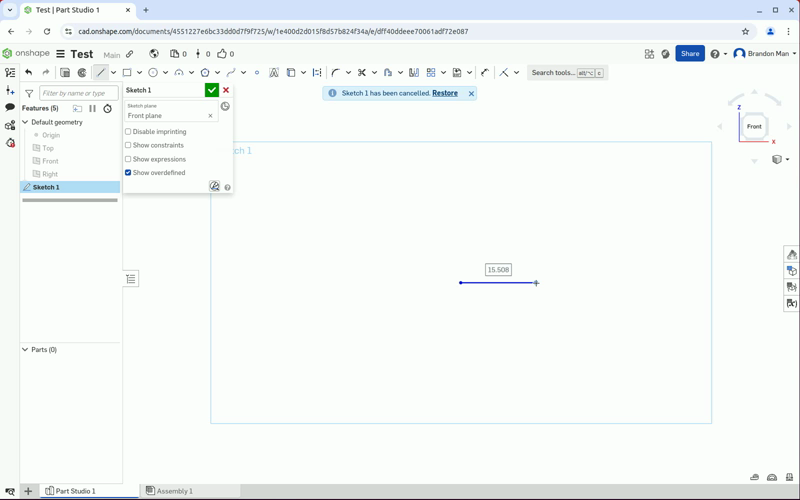
mouse_move(536, 207)
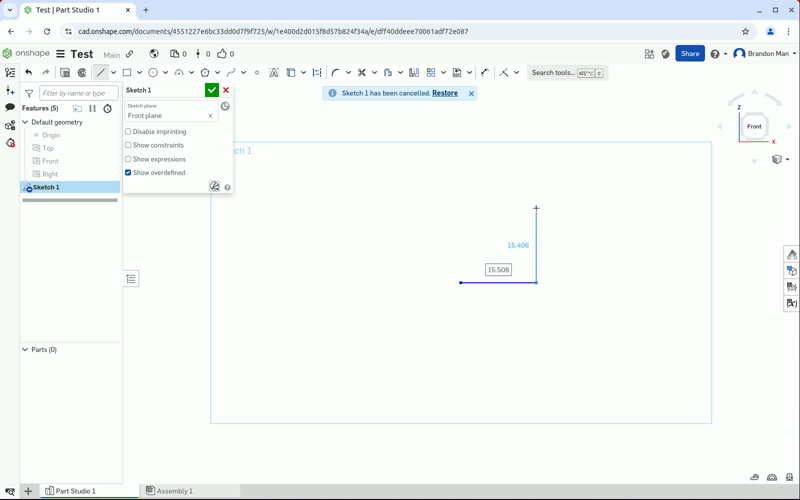
click(536, 207)
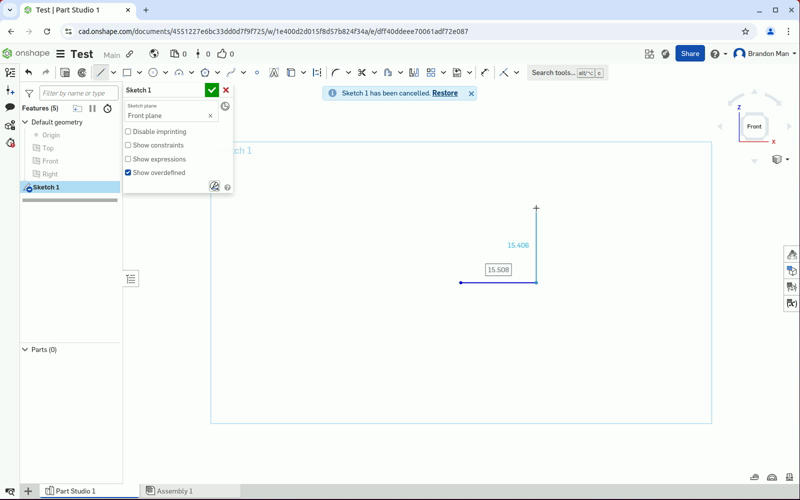
key_up(shift)
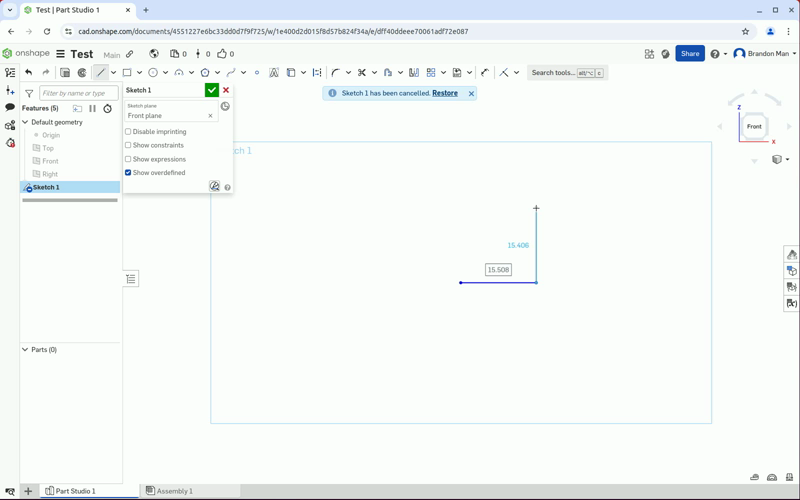
key_down(shift)
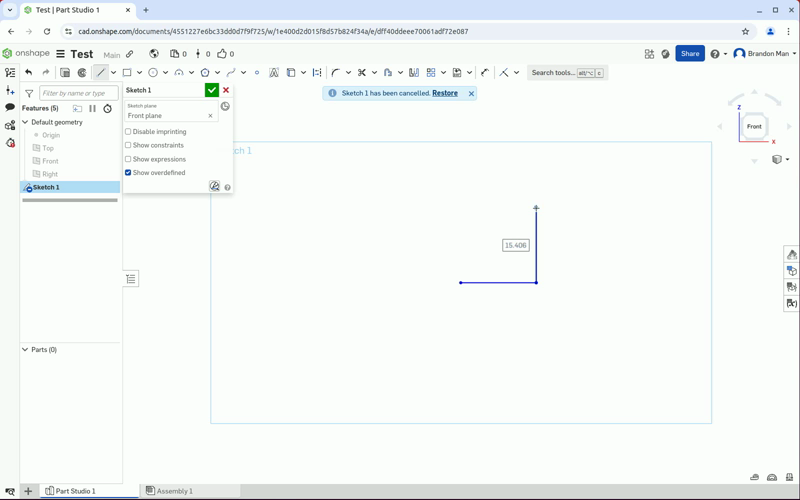
mouse_move(460, 282)
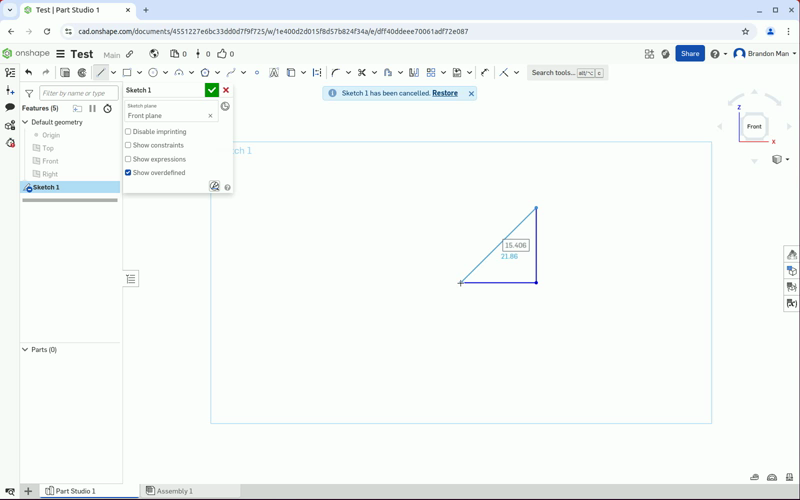
key_up(shift)
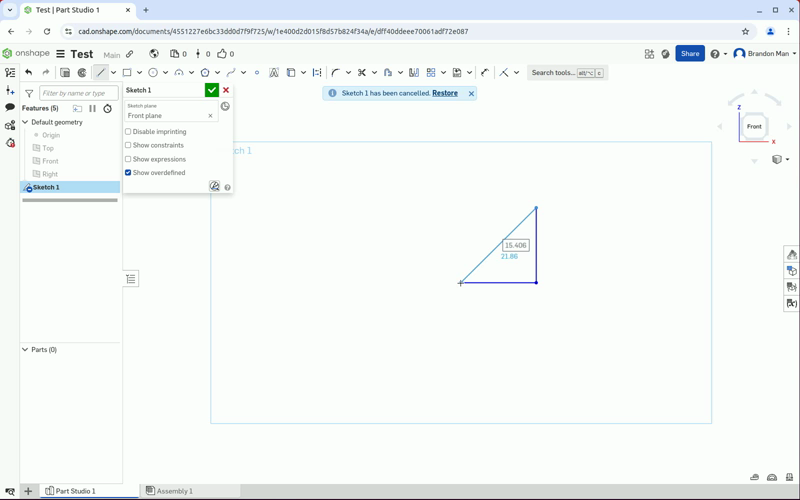
click(460, 282)
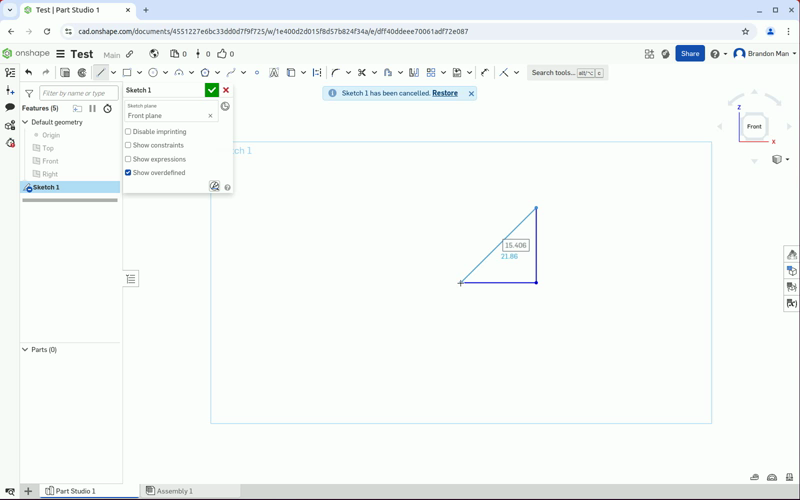
key(esc)
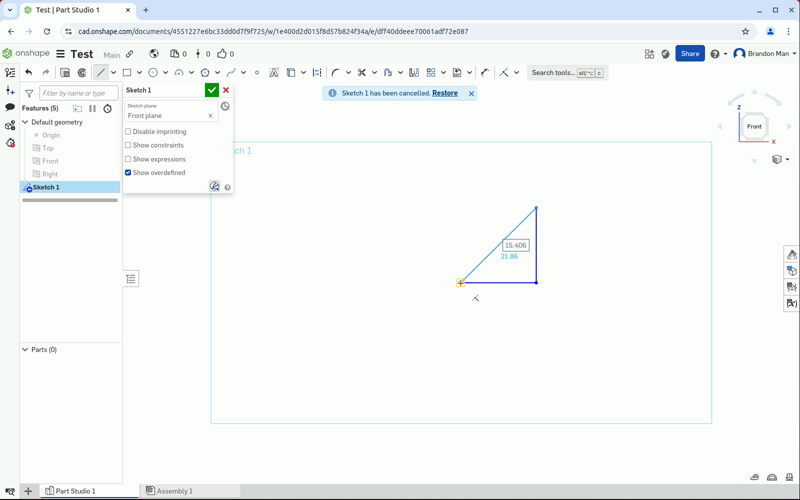
mouse_move(502, 261)
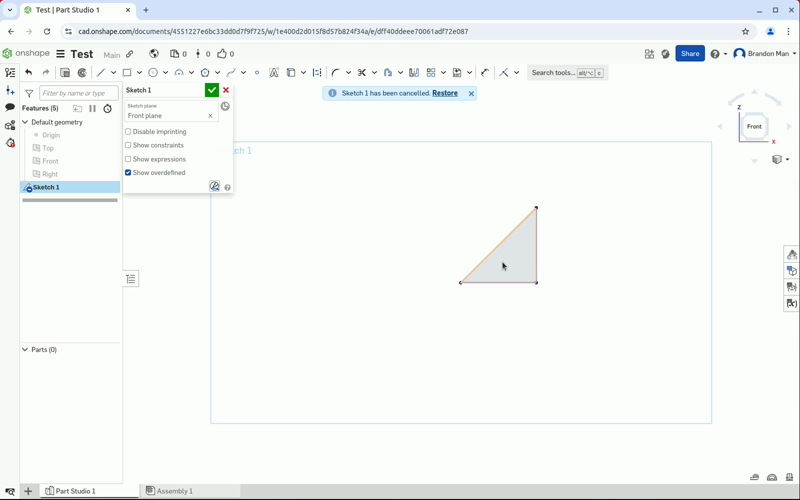
click(502, 261)
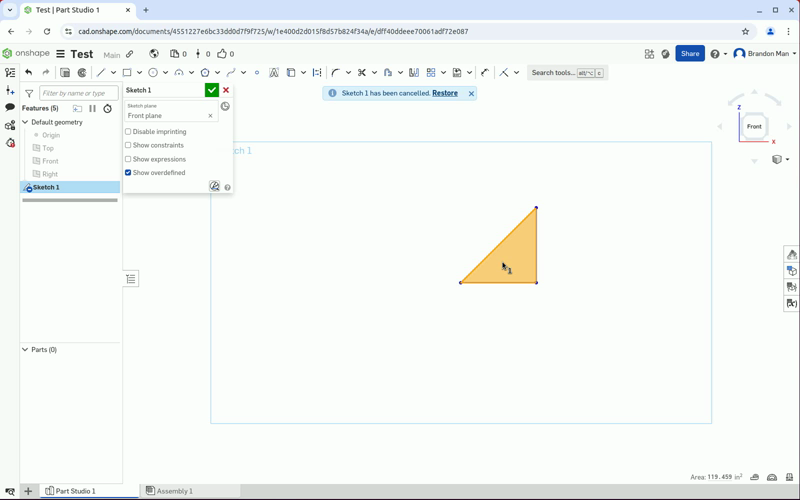
mouse_move(73, 352)
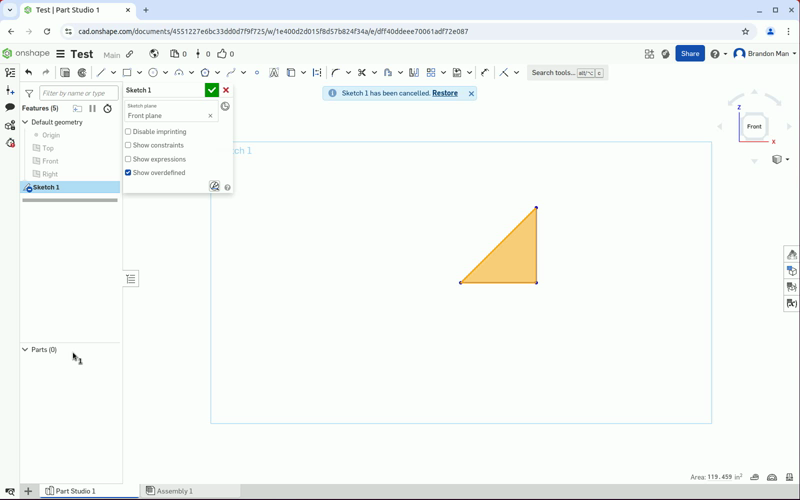
key(shift+y)
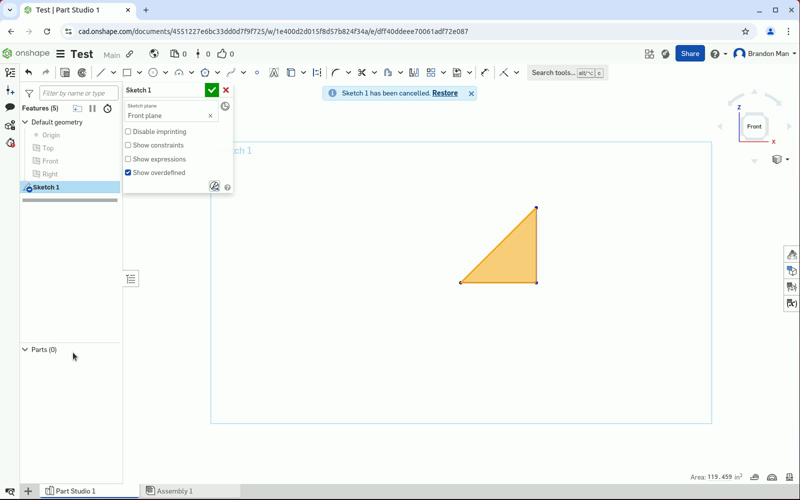
key(shift+e)
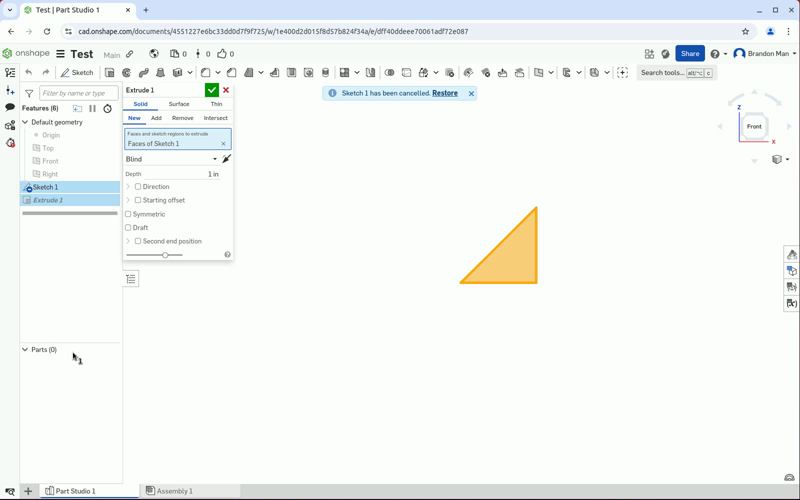
mouse_move(143, 106)
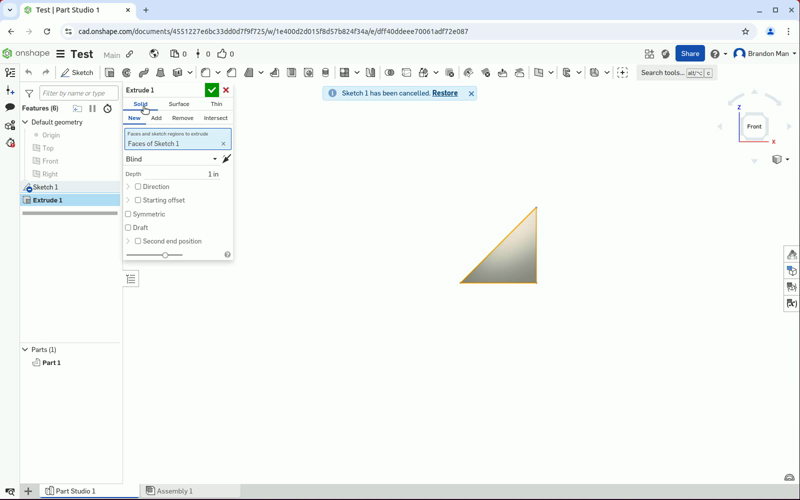
click(143, 106)
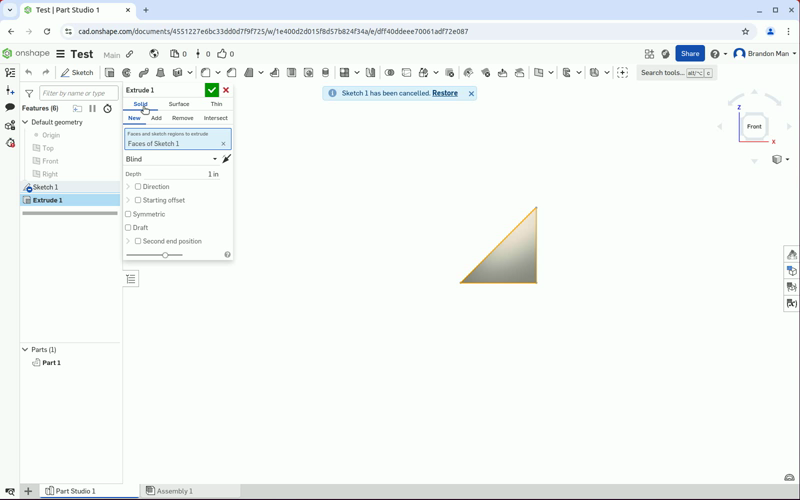
mouse_move(137, 120)
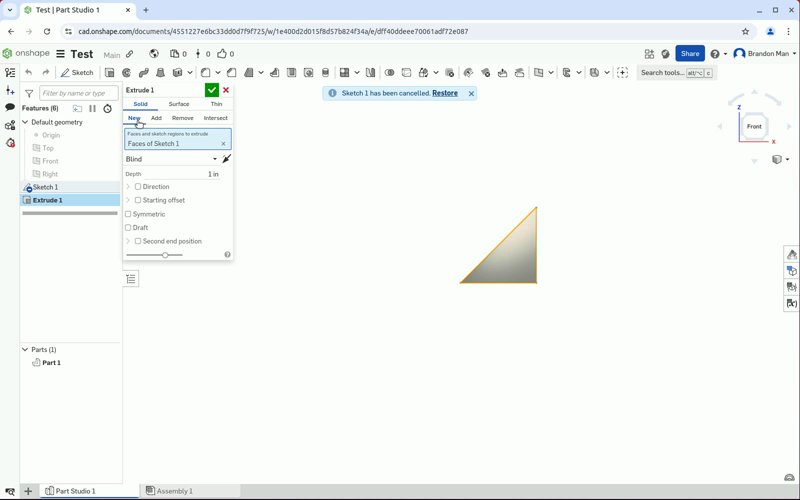
click(137, 120)
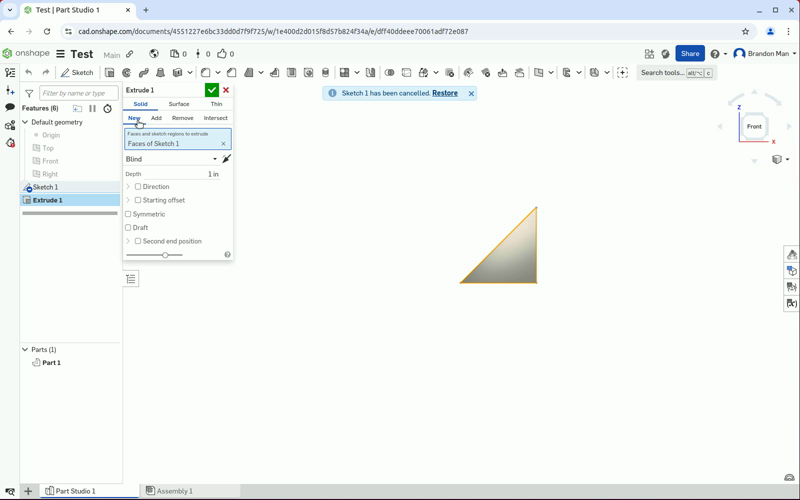
key(tab, 4)
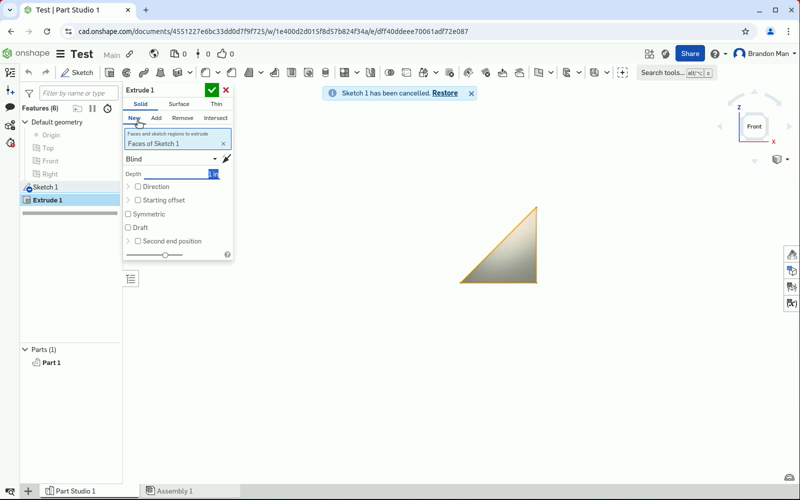
text(23.108)
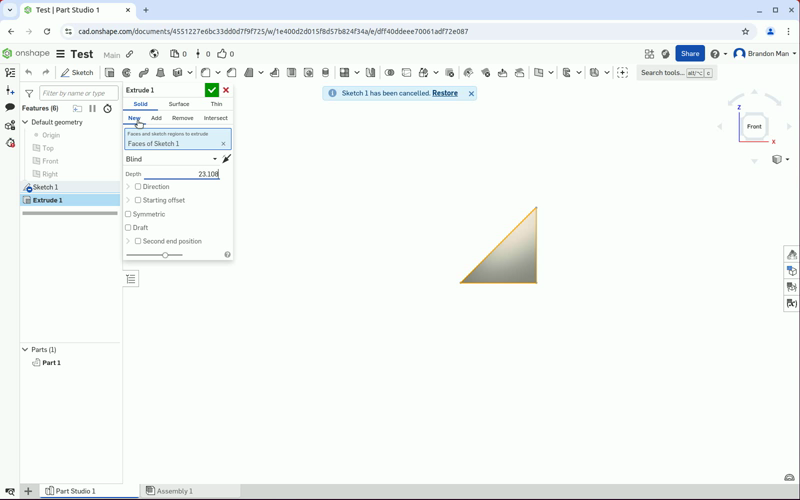
key(enter)
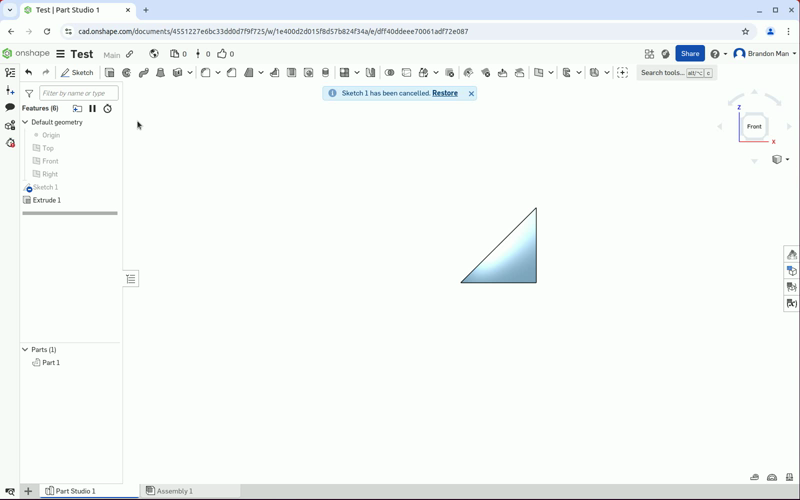
key(shift+h)
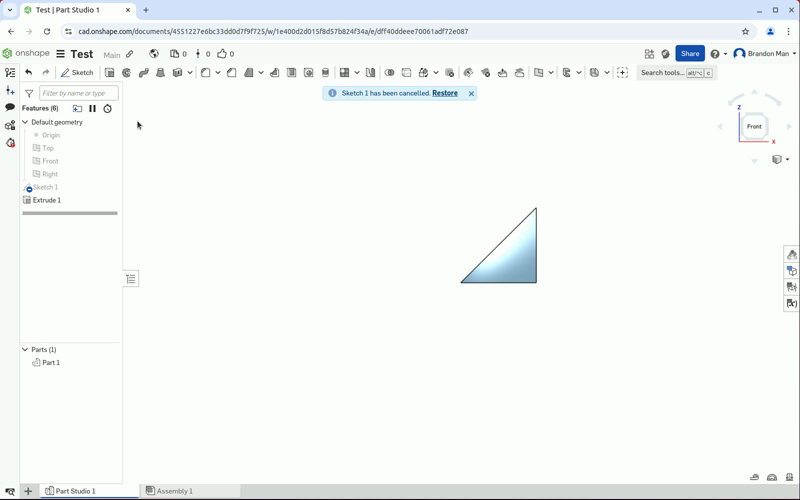
key(shift+h)
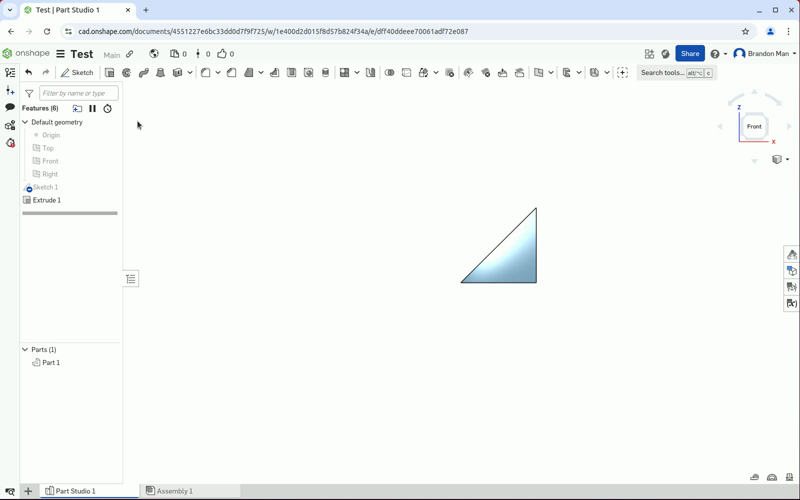
mouse_move(73, 189)
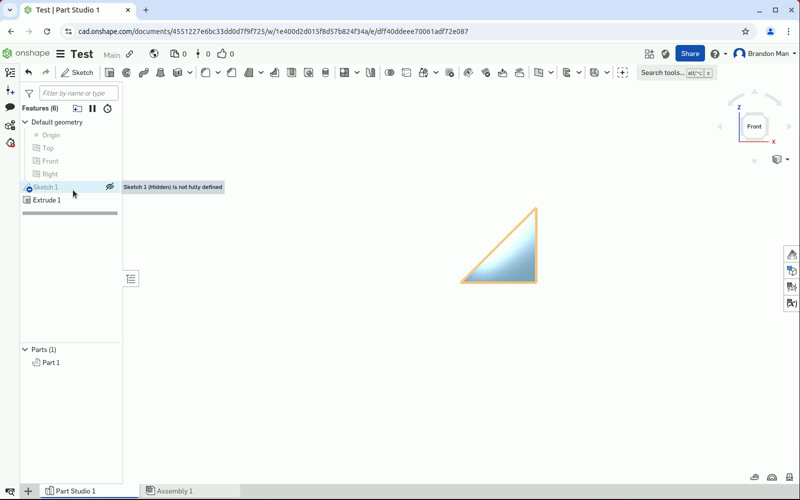
click(73, 189)
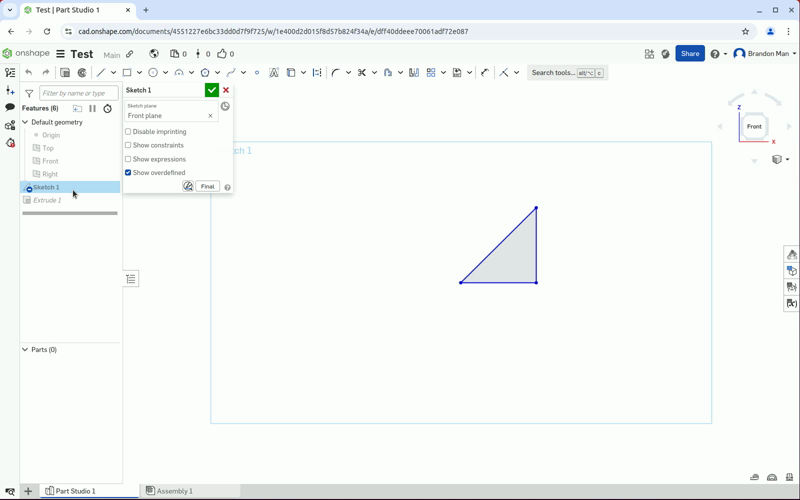
mouse_move(229, 92)
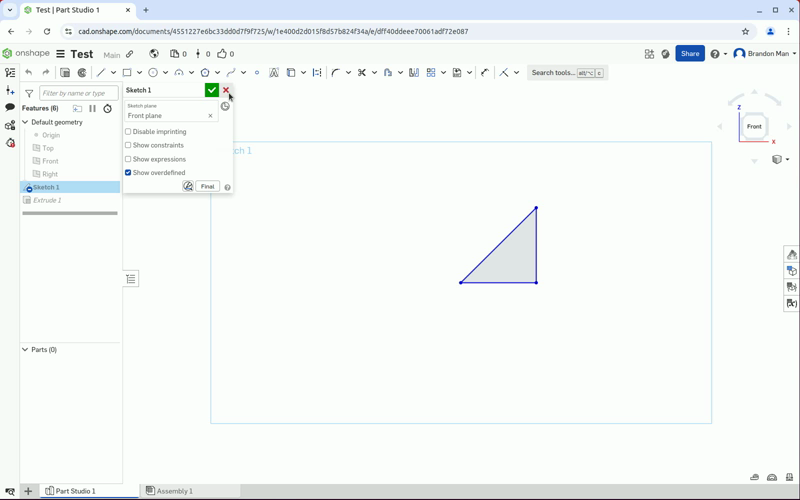
click(229, 92)
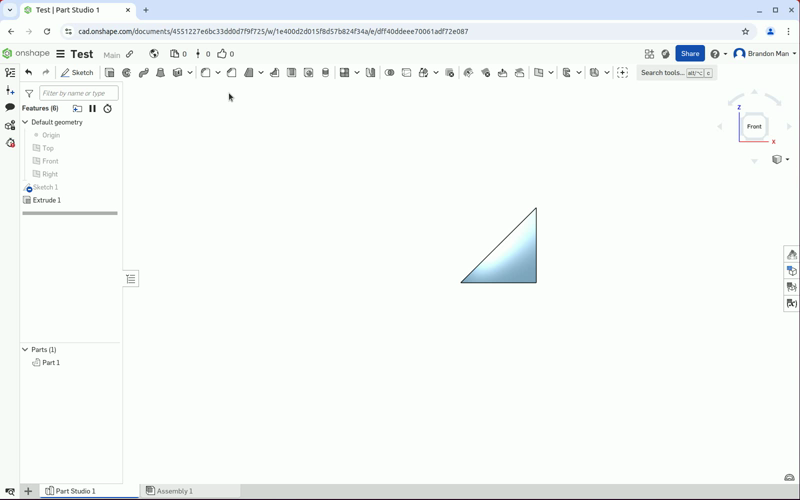
mouse_move(541, 75)
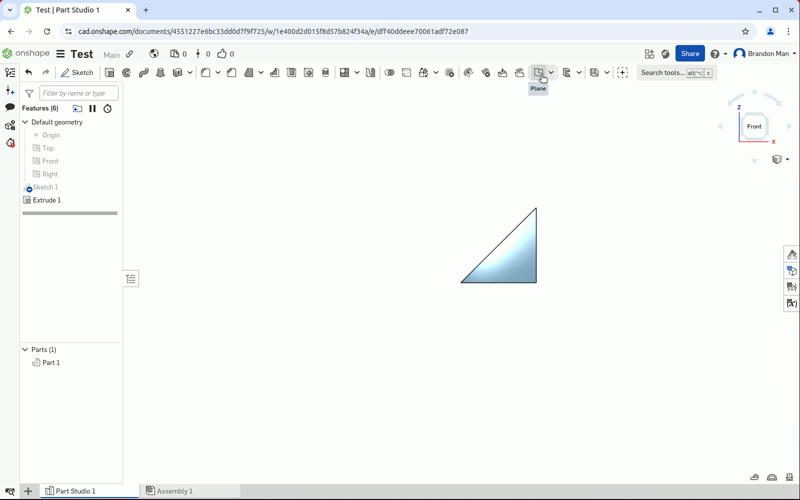
click(541, 75)
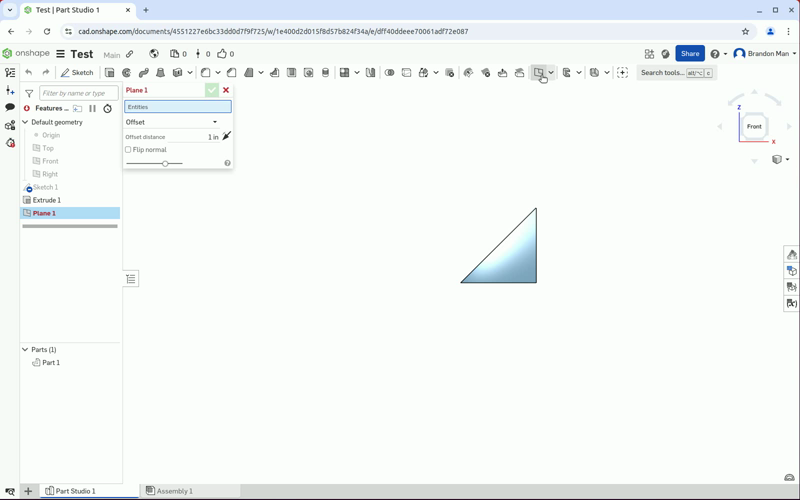
mouse_move(73, 163)
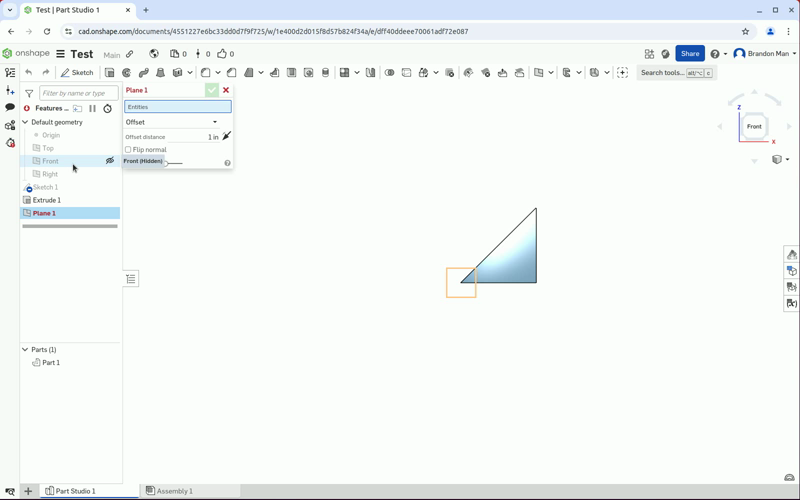
click(73, 163)
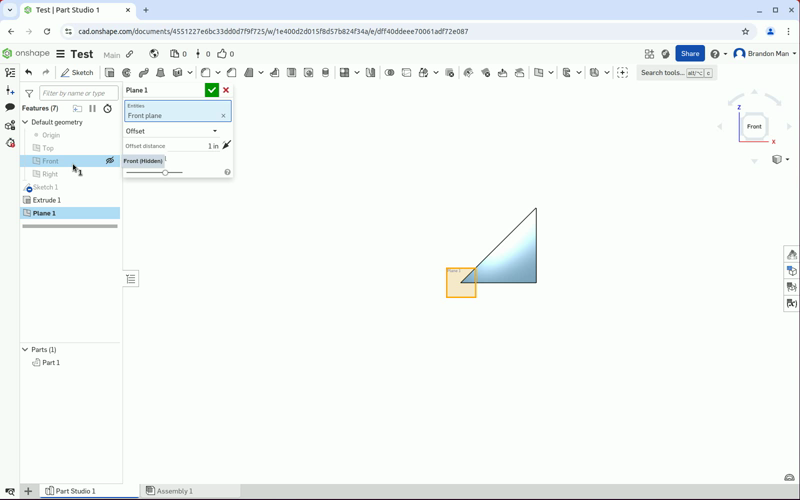
key(tab, 2)
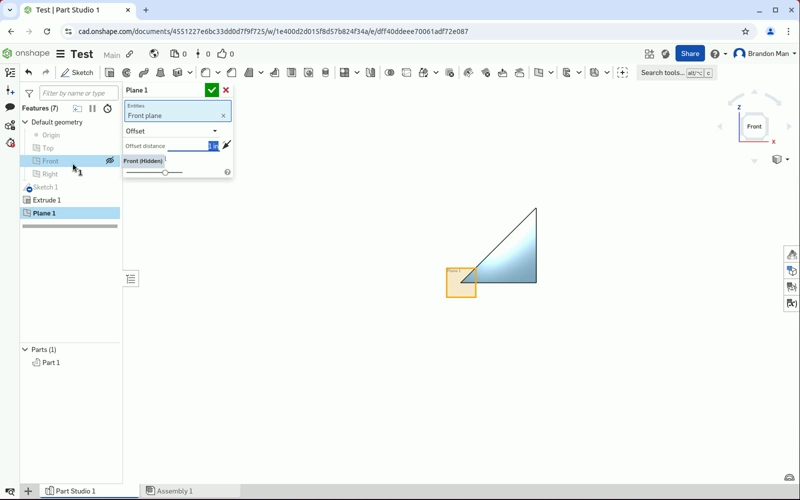
text(23.108)
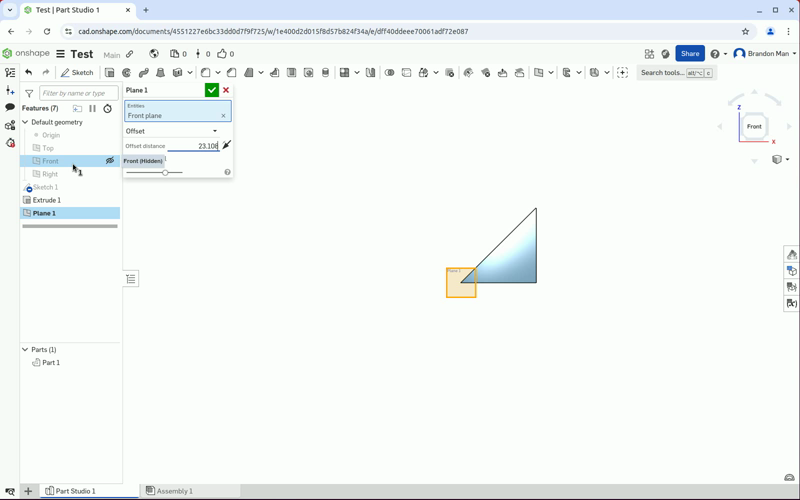
key(enter, 2)
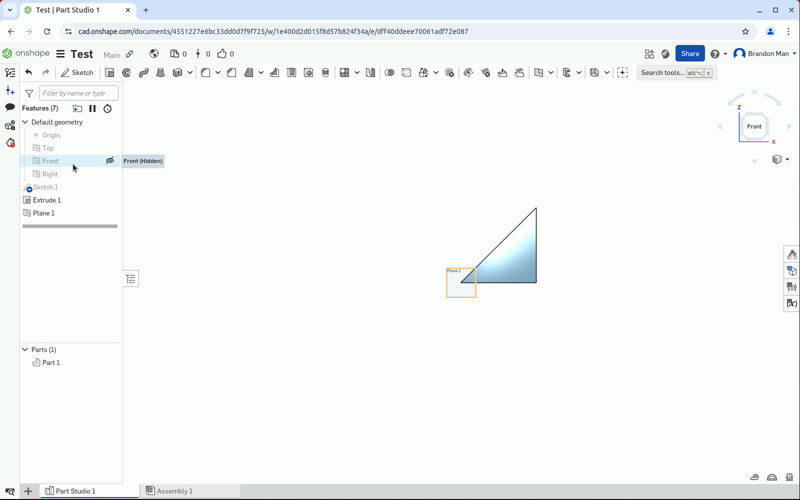
key(shift+s)
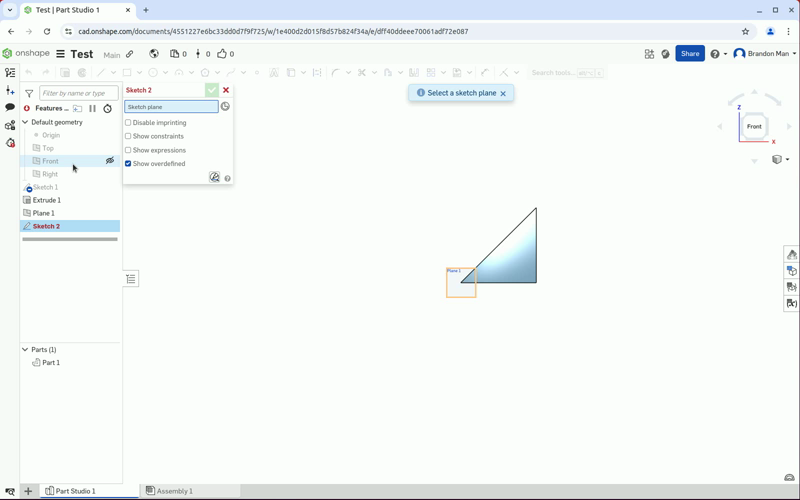
mouse_move(73, 215)
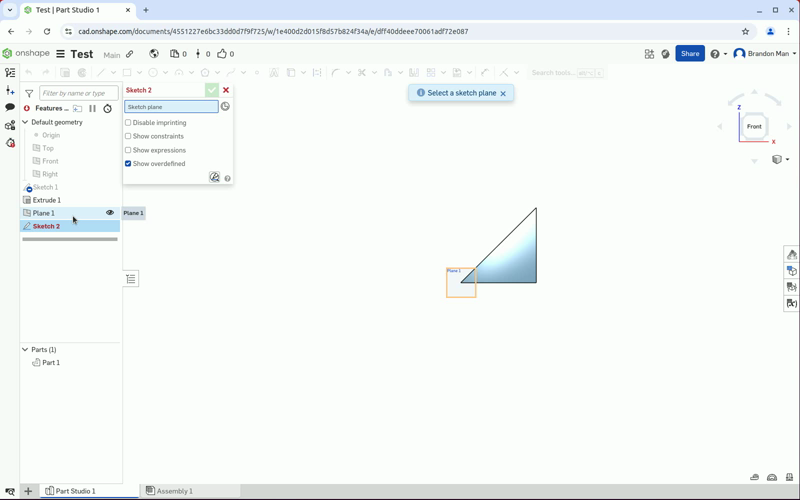
click(73, 215)
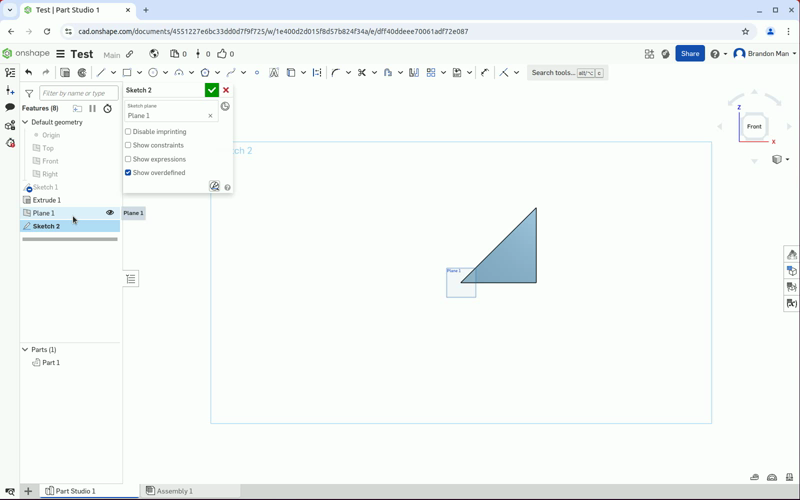
mouse_move(73, 352)
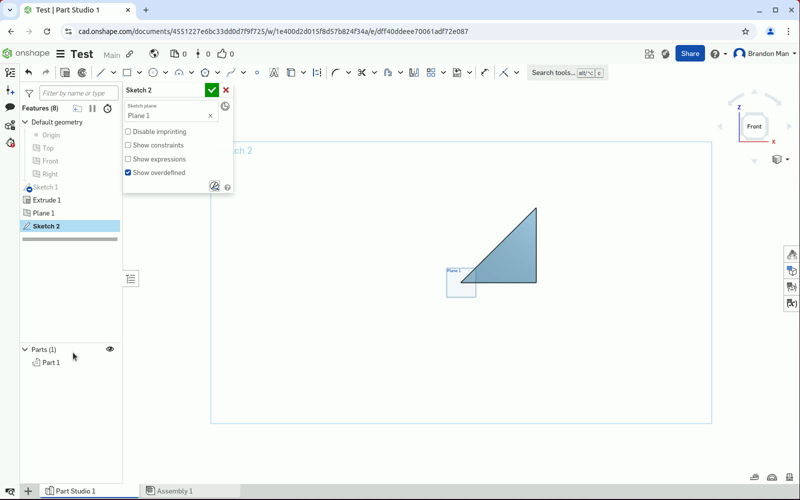
key(y)
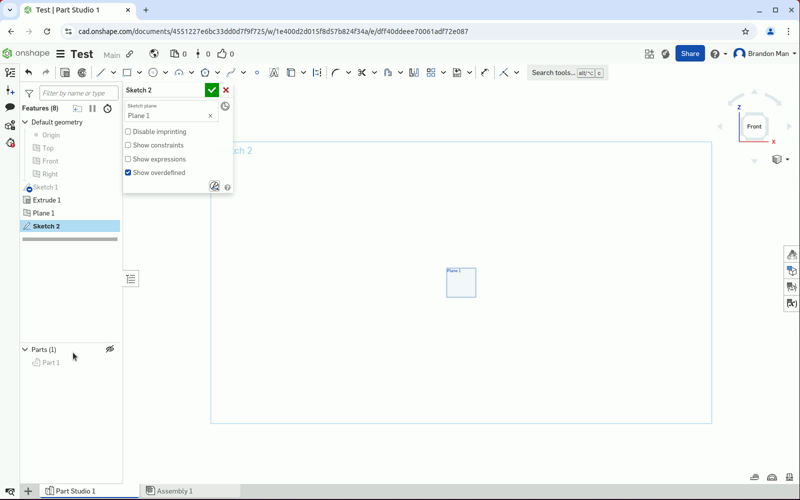
key(l)
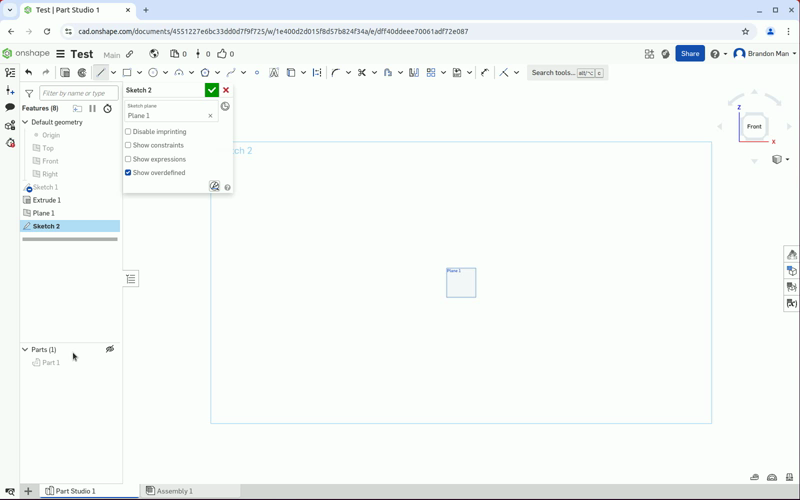
key_down(shift)
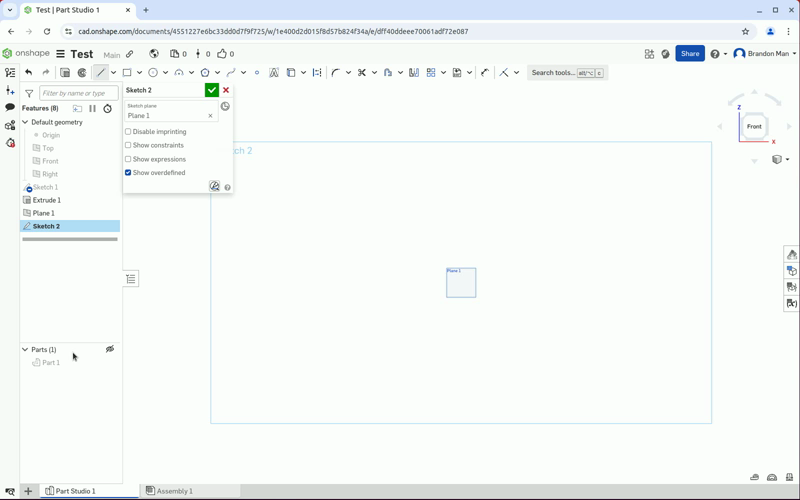
mouse_move(460, 282)
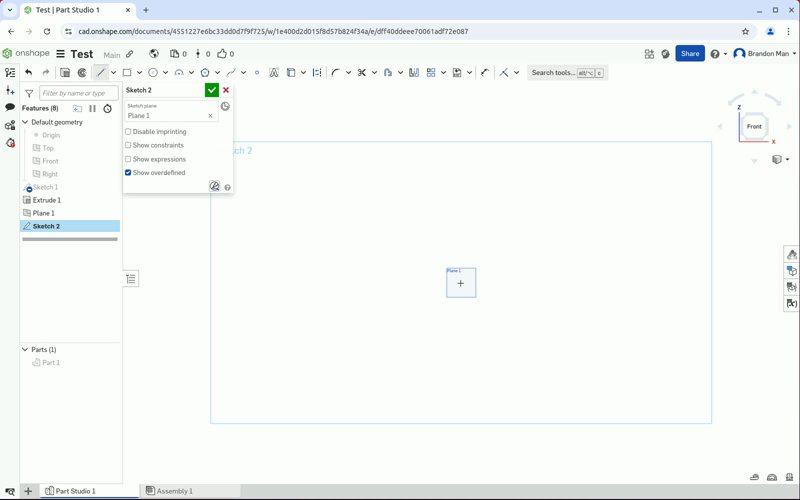
click(460, 282)
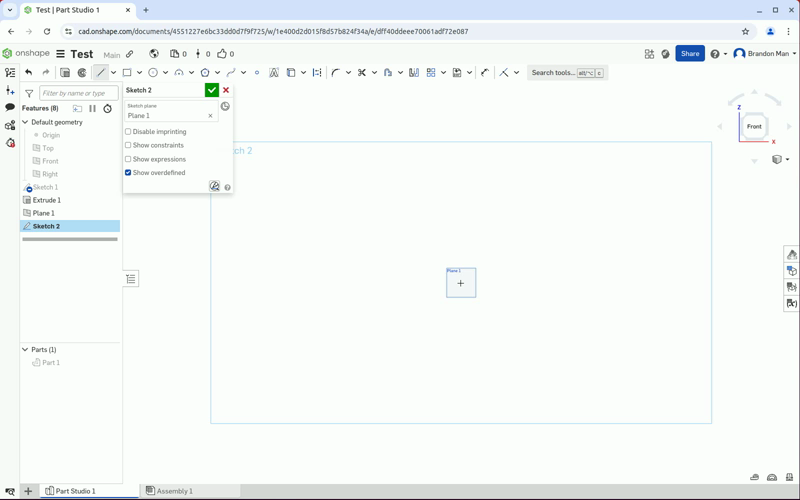
key_up(shift)
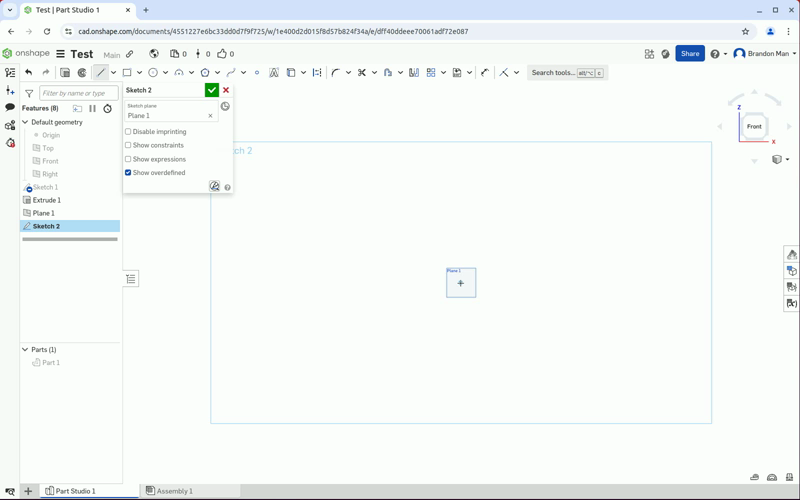
key_down(shift)
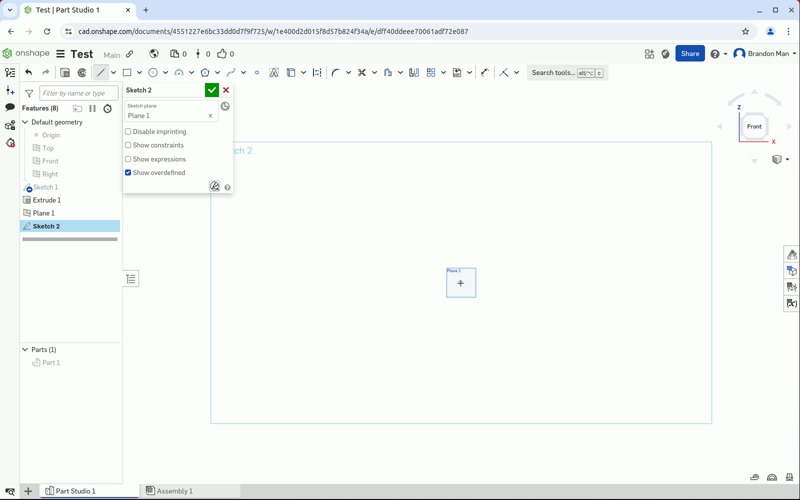
mouse_move(490, 282)
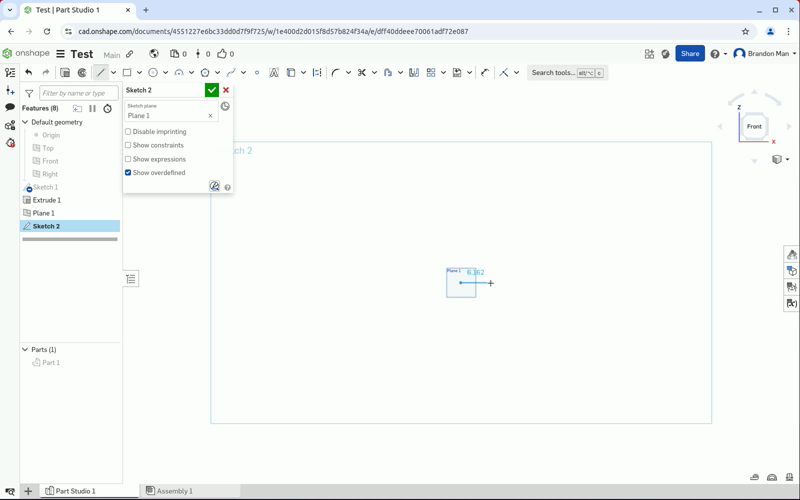
mouse_move(499, 282)
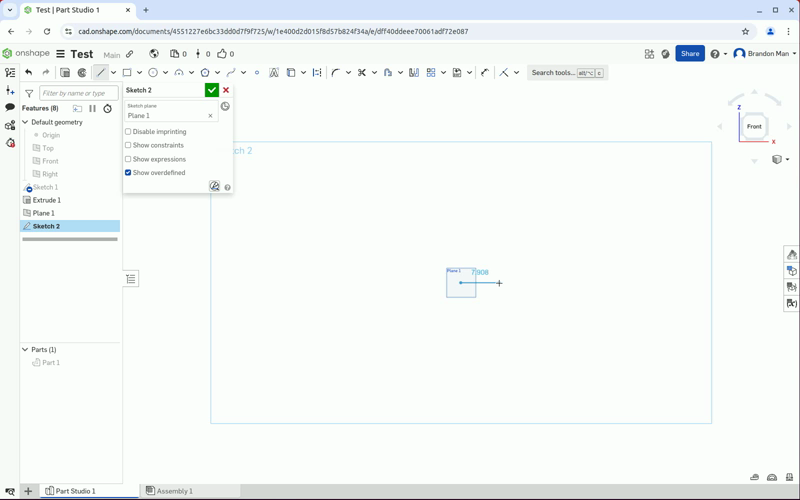
click(499, 282)
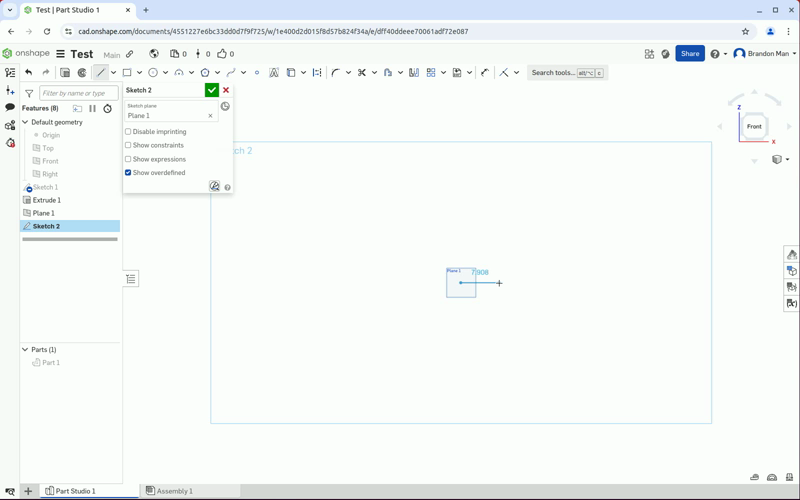
key_up(shift)
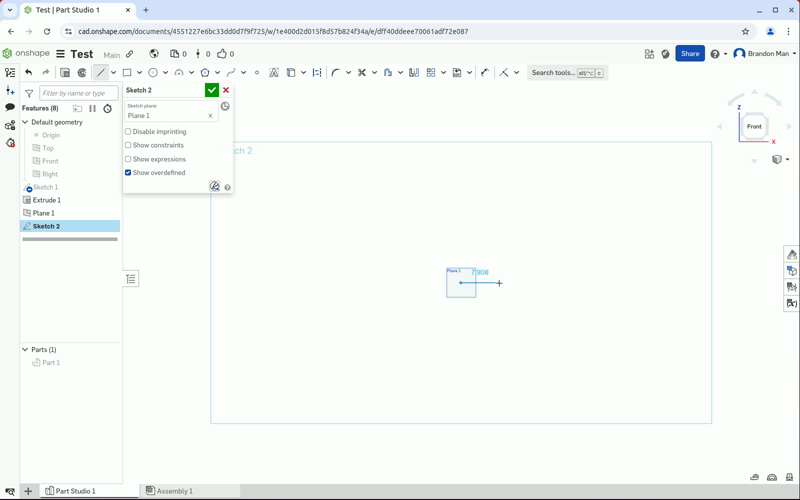
key_down(shift)
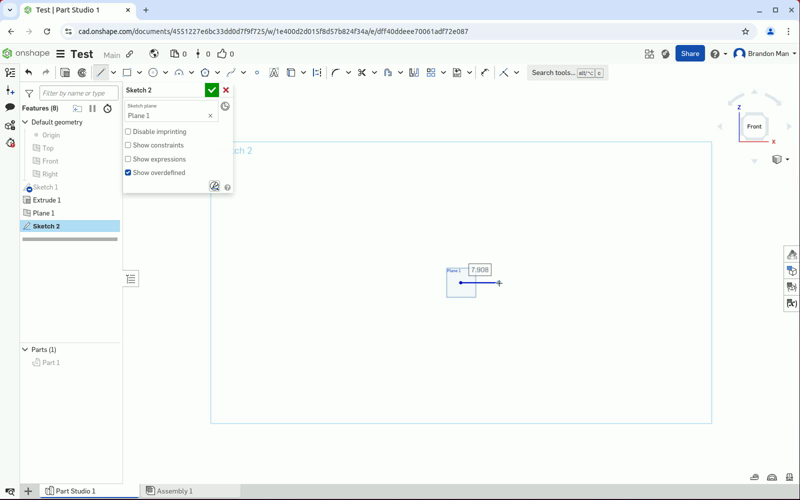
mouse_move(529, 282)
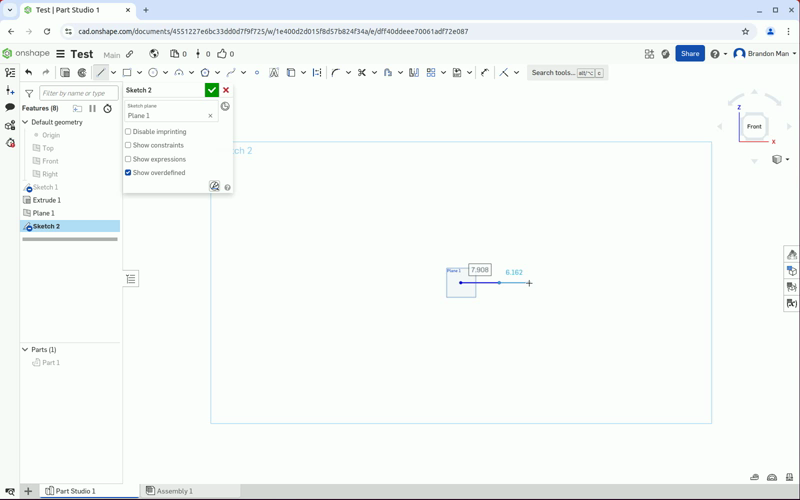
mouse_move(499, 244)
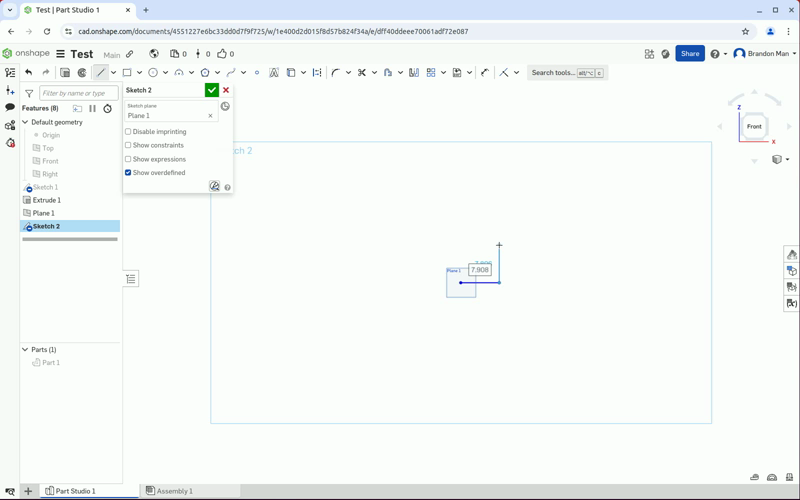
click(499, 244)
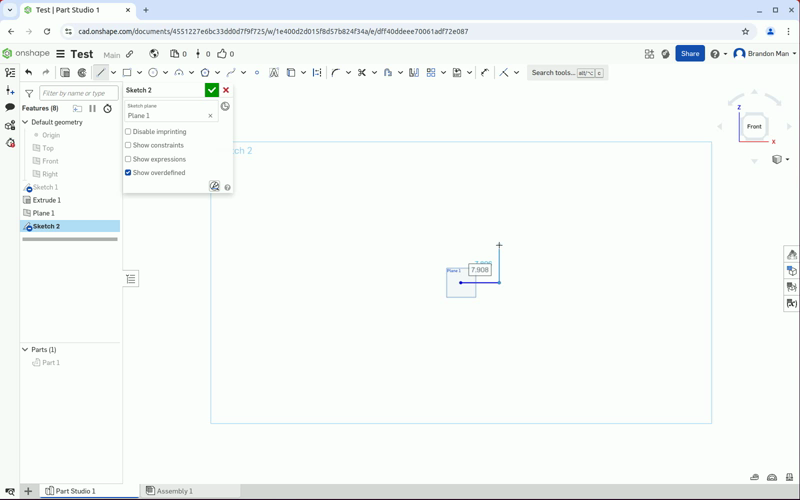
key_up(shift)
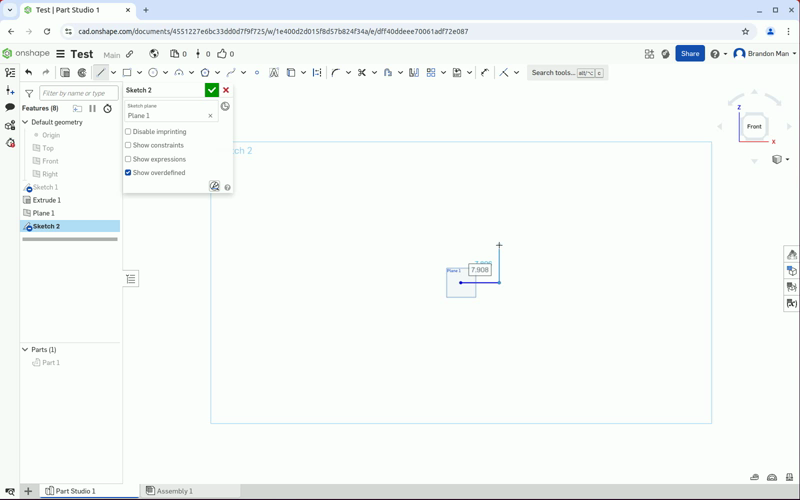
mouse_move(529, 244)
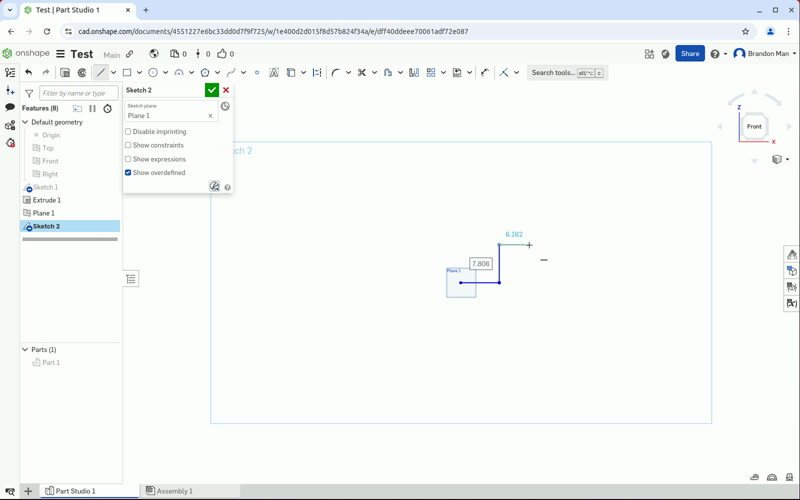
key_down(shift)
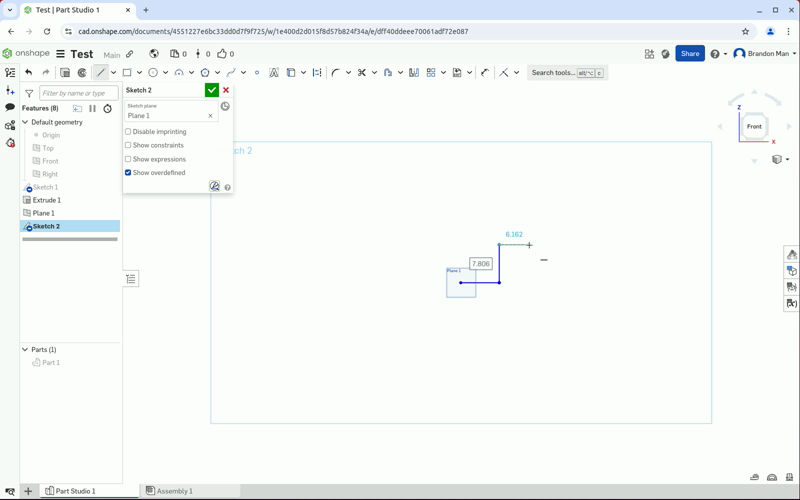
mouse_move(460, 282)
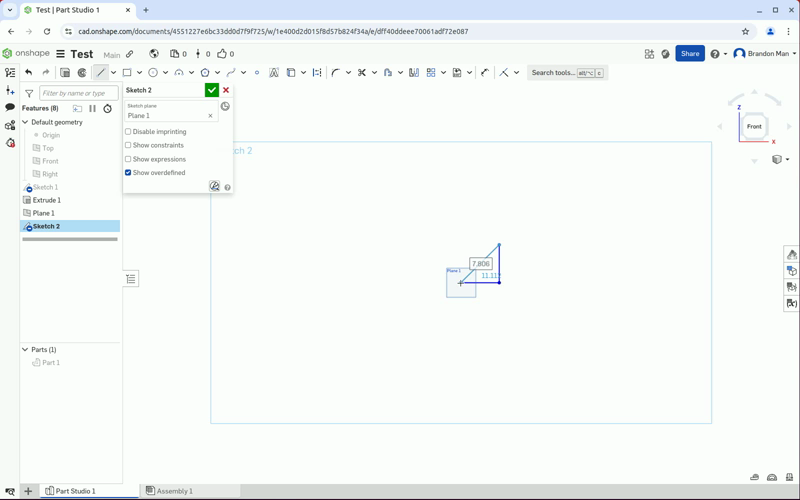
key_up(shift)
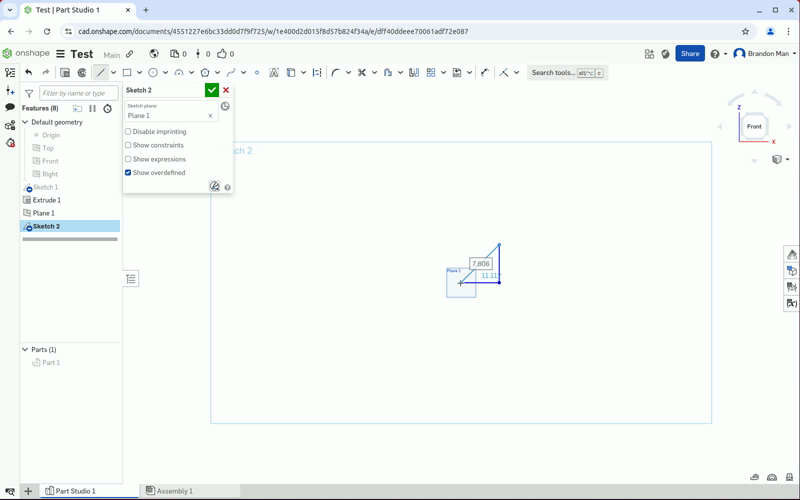
click(460, 282)
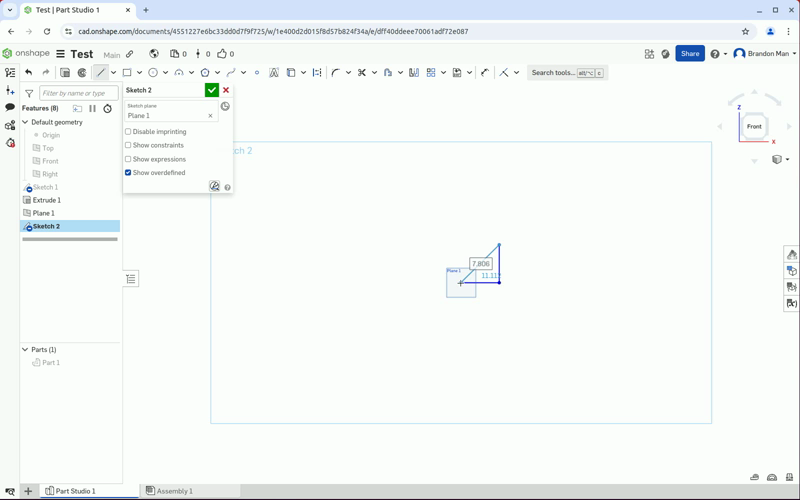
key(esc)
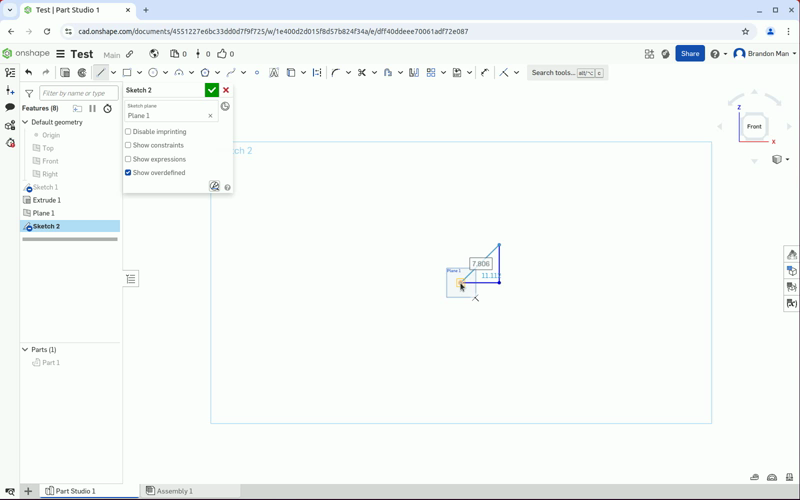
mouse_move(498, 269)
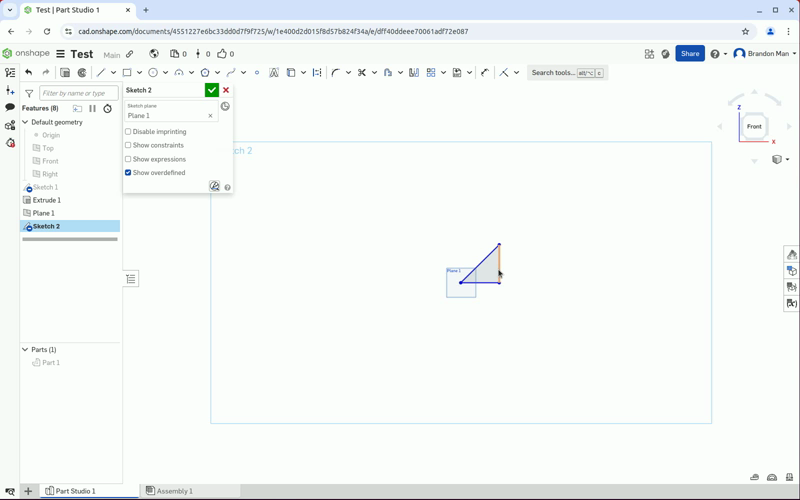
scroll(6)
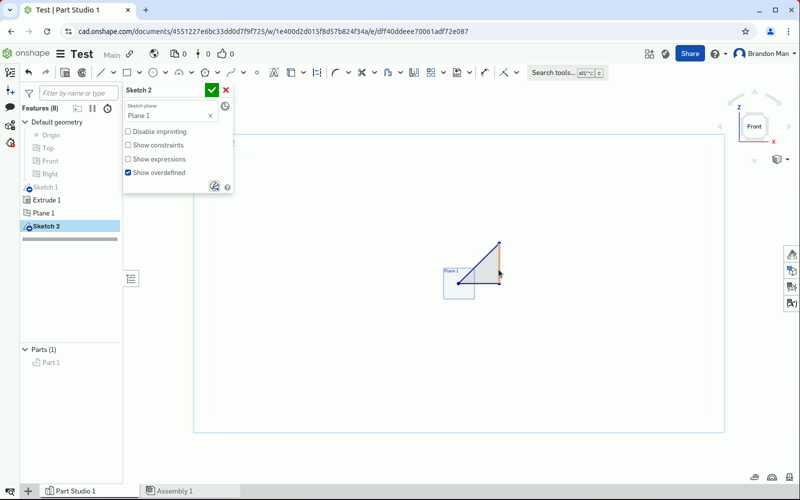
scroll(6)
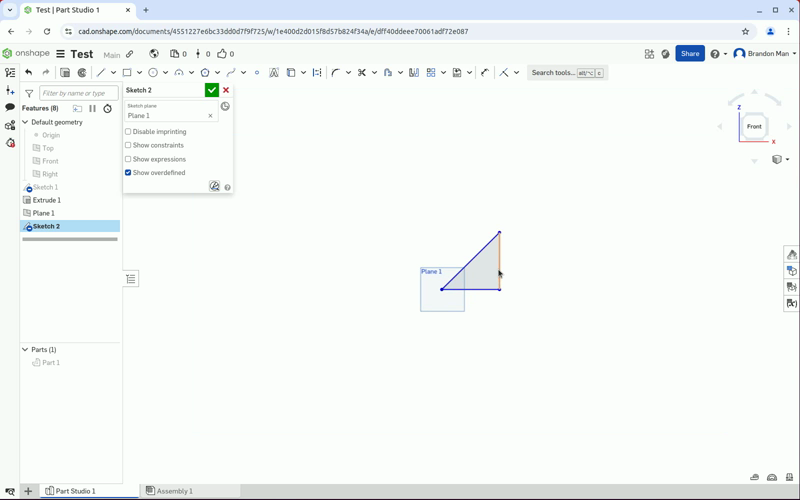
scroll(6)
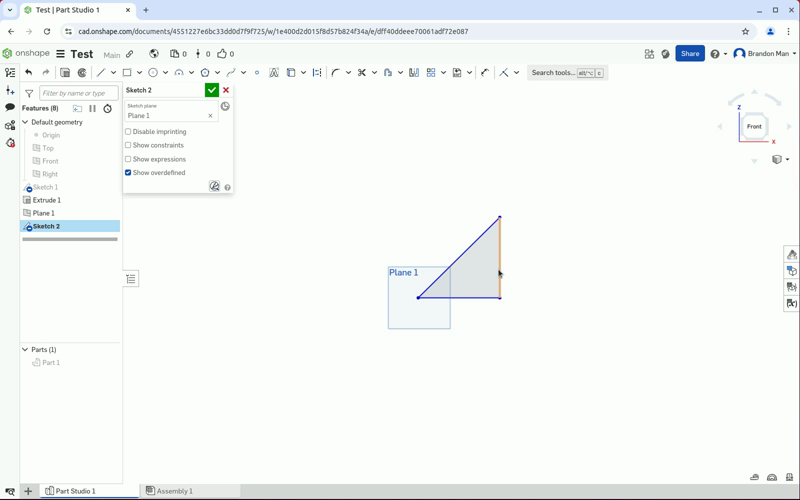
scroll(6)
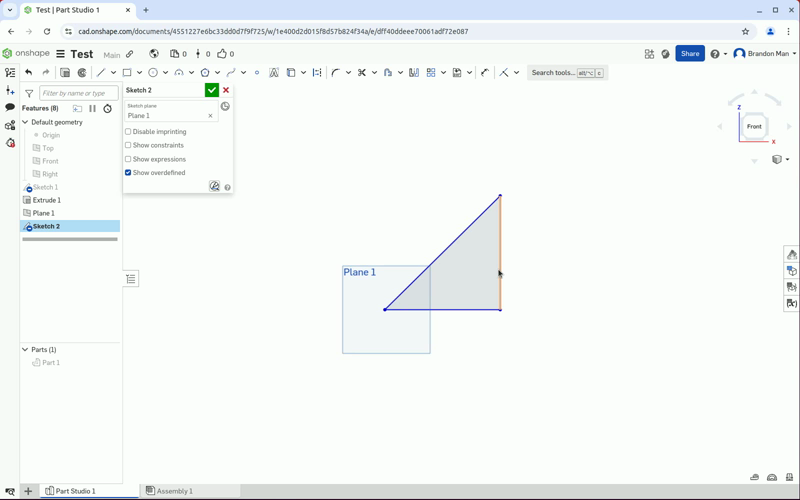
scroll(6)
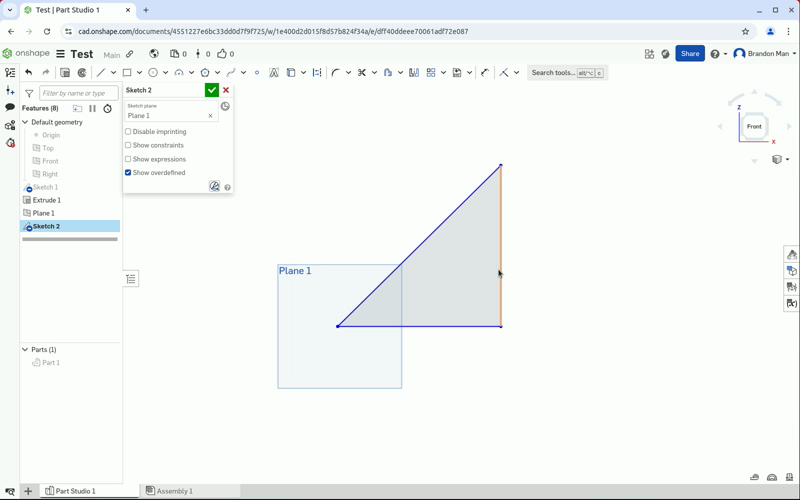
scroll(6)
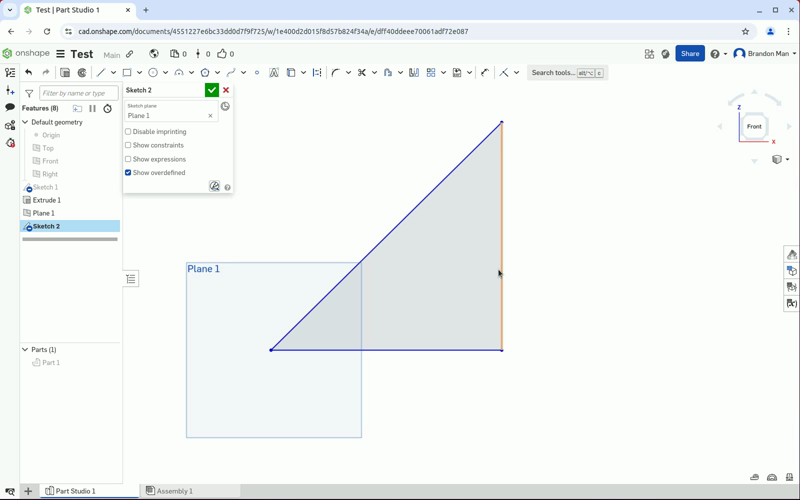
scroll(6)
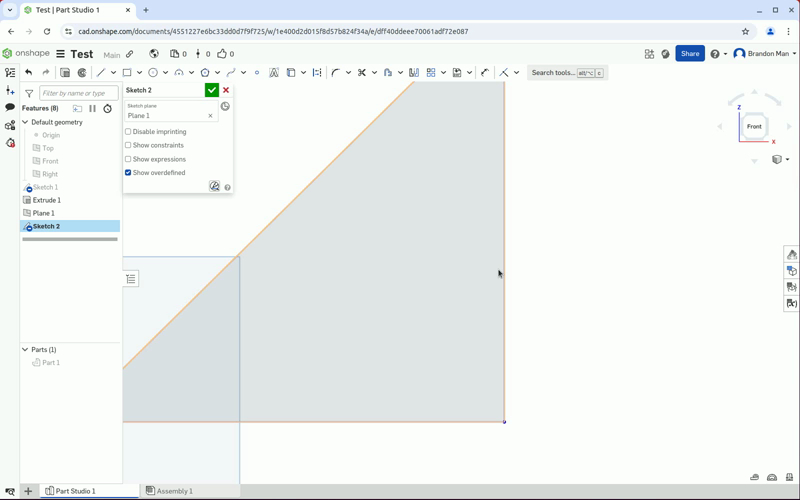
click(498, 269)
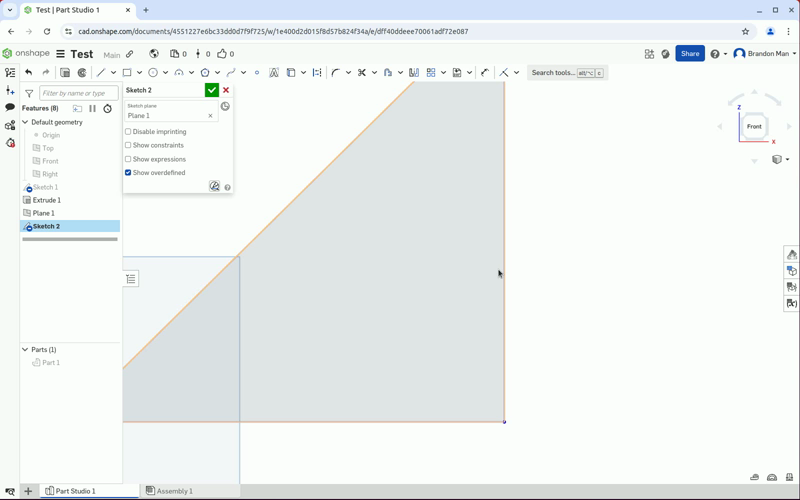
scroll(-6)
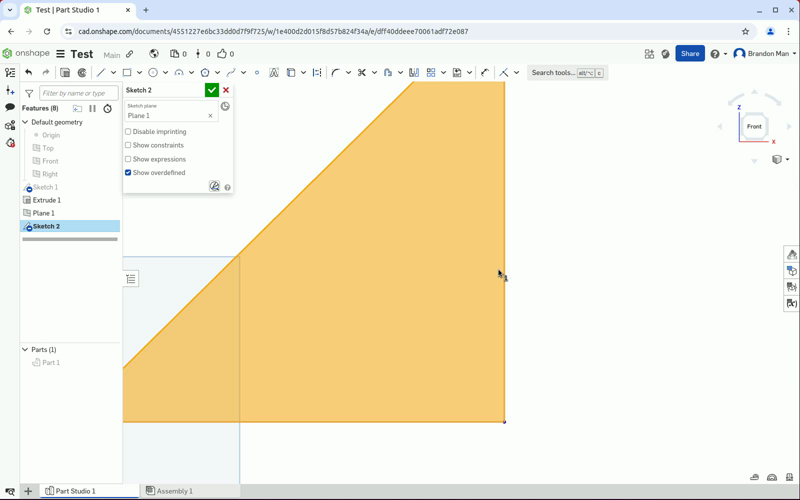
scroll(-6)
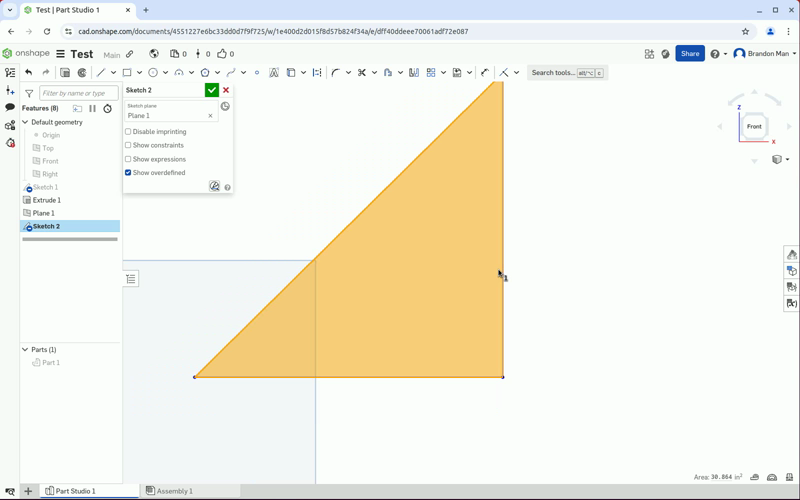
scroll(-6)
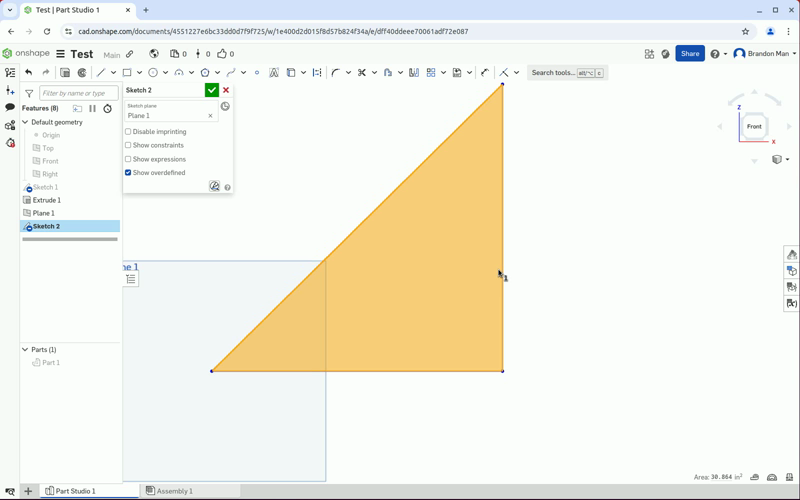
scroll(-6)
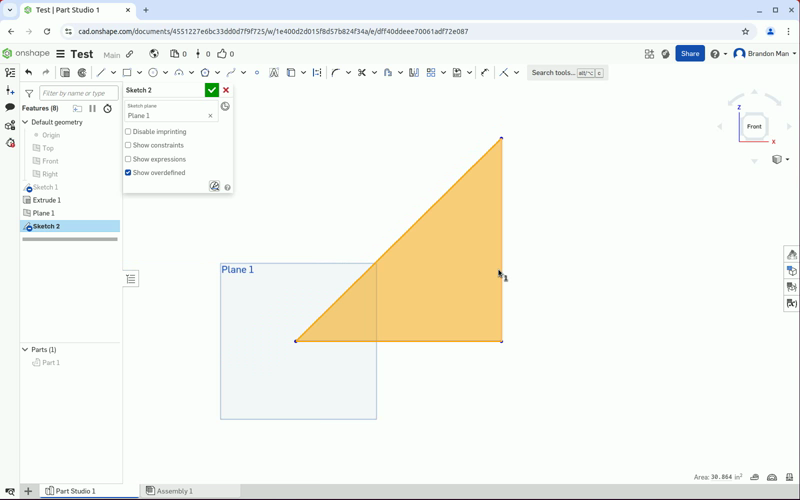
scroll(-6)
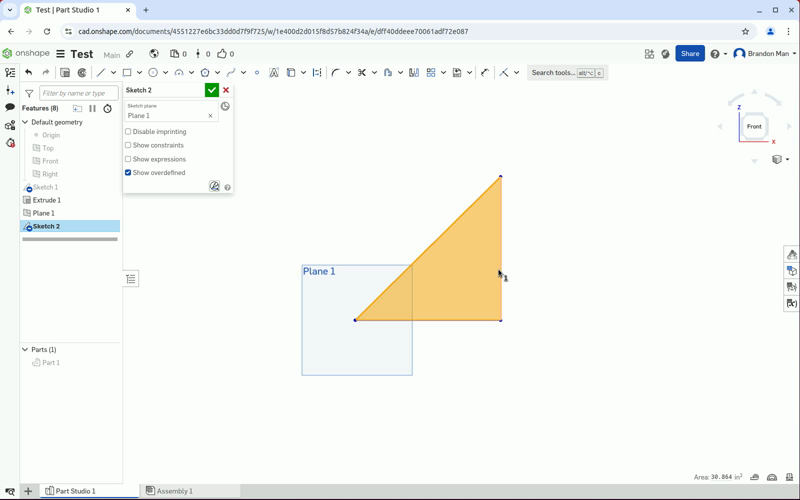
scroll(-6)
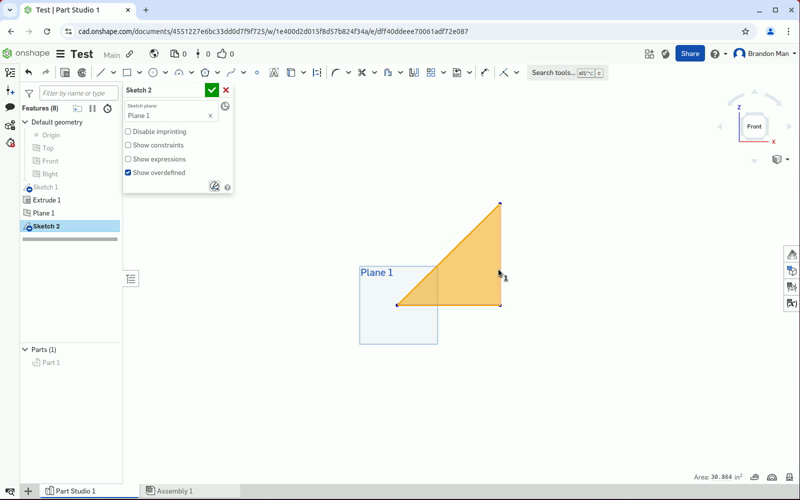
scroll(-6)
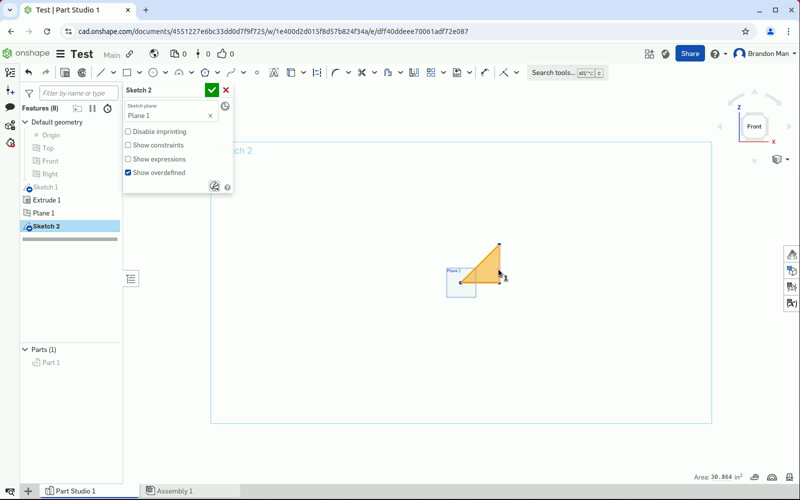
mouse_move(73, 352)
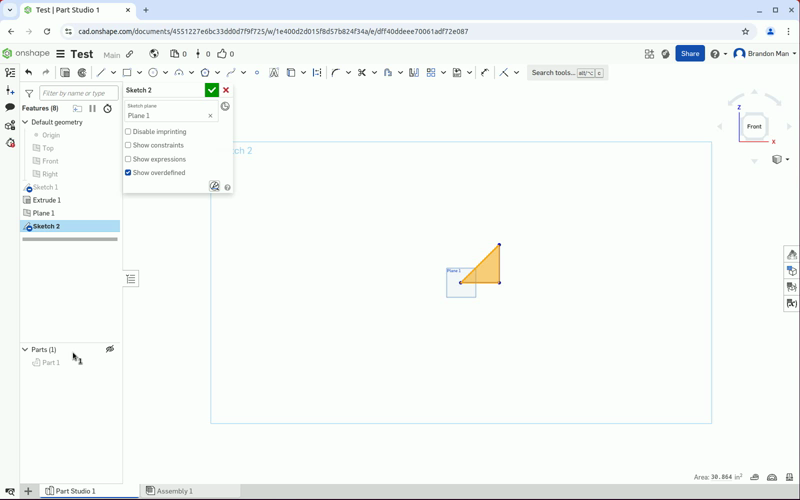
key(shift+y)
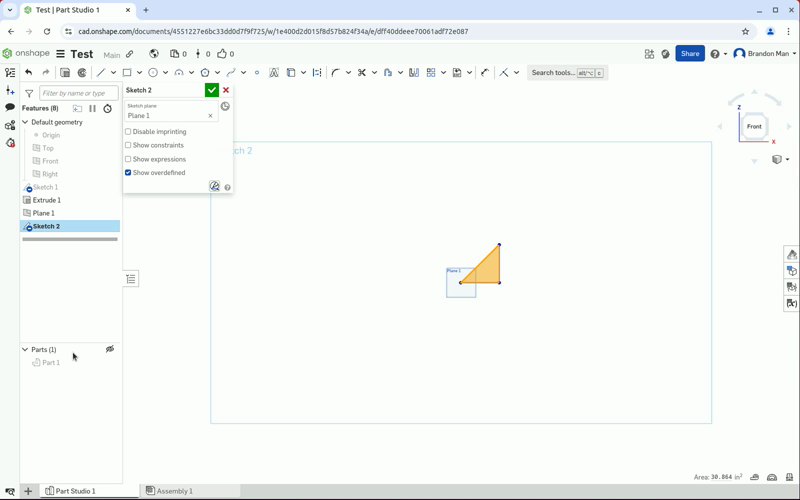
key(shift+e)
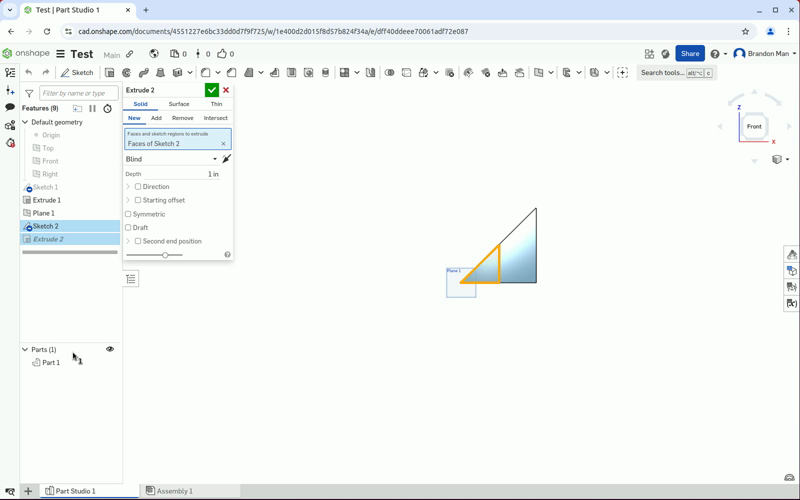
mouse_move(143, 106)
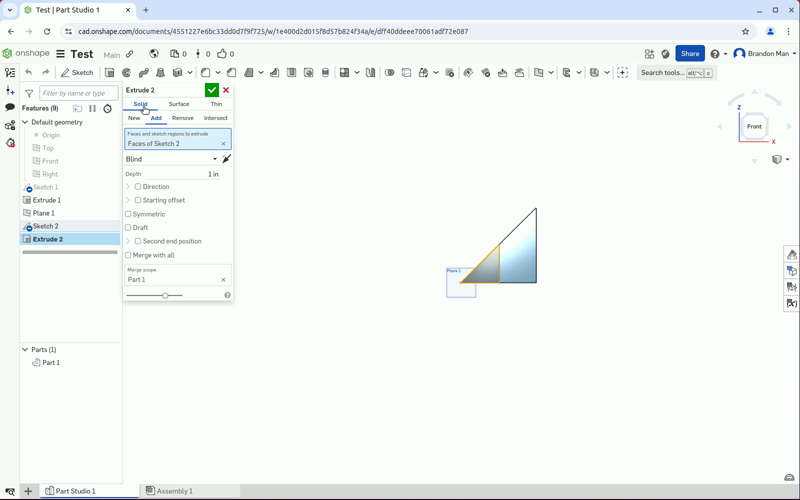
click(143, 106)
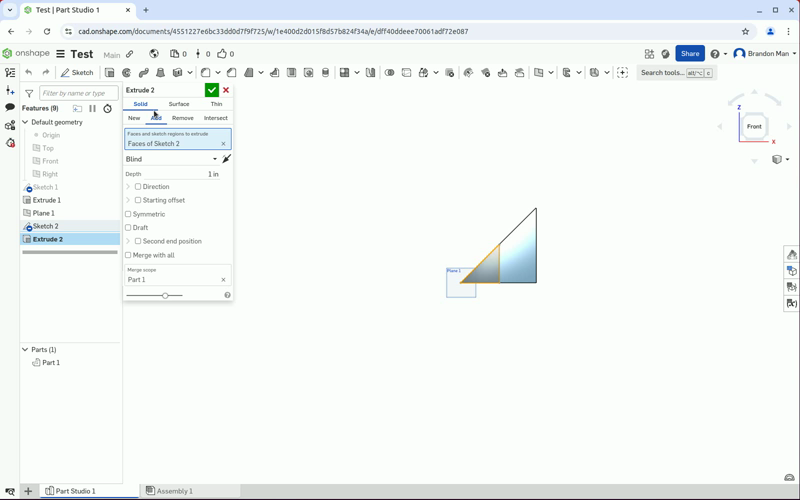
mouse_move(186, 120)
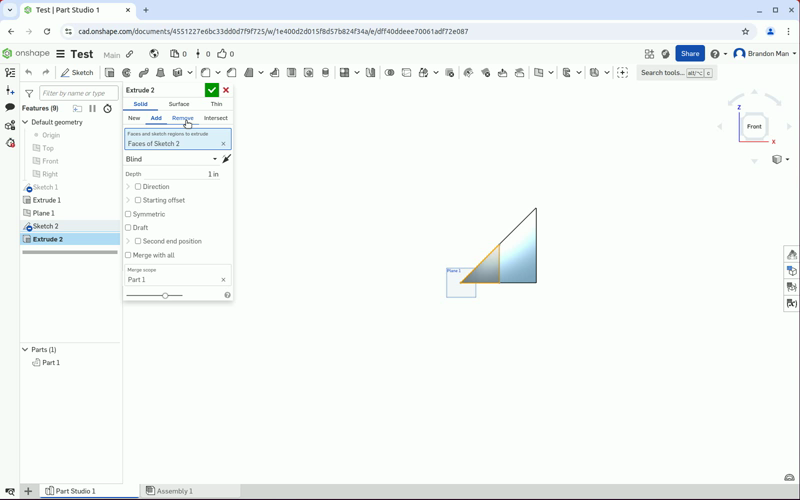
click(186, 120)
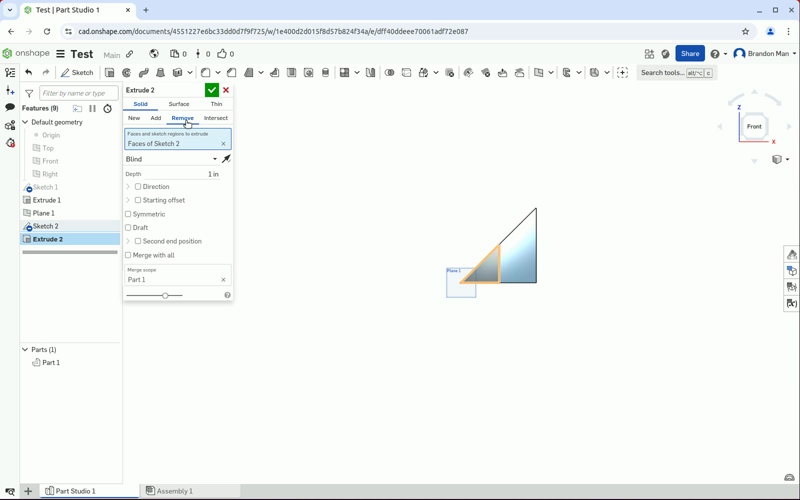
key(tab, 4)
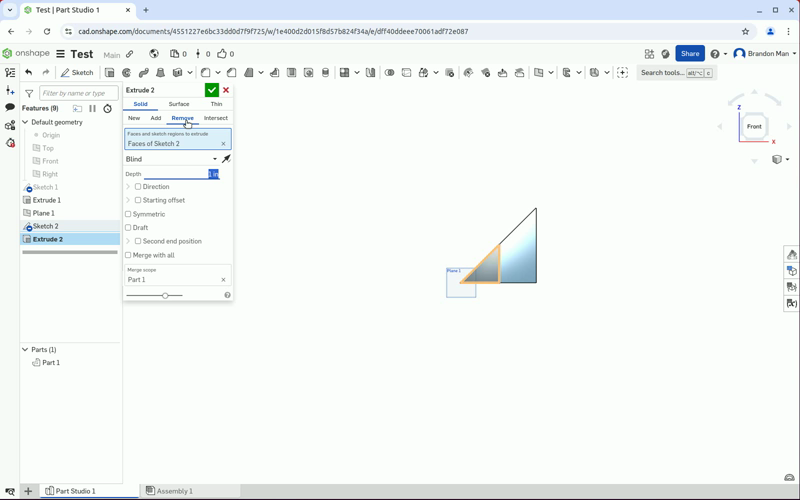
text(19.257)
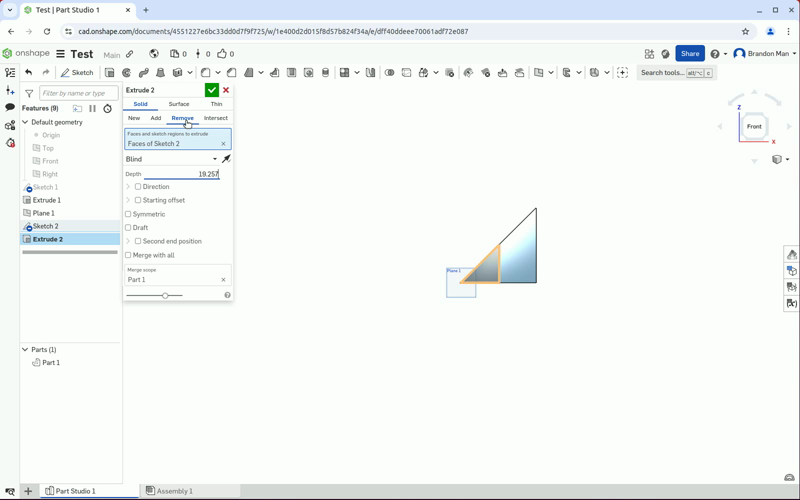
key(tab, 3)
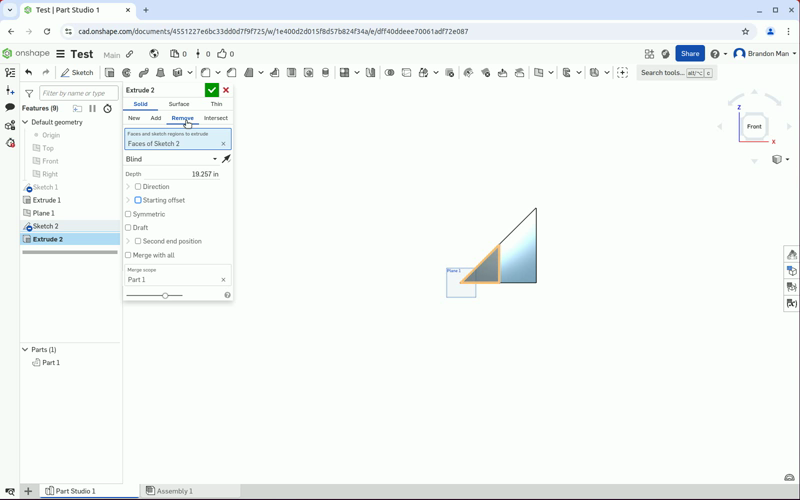
key(tab, 2)
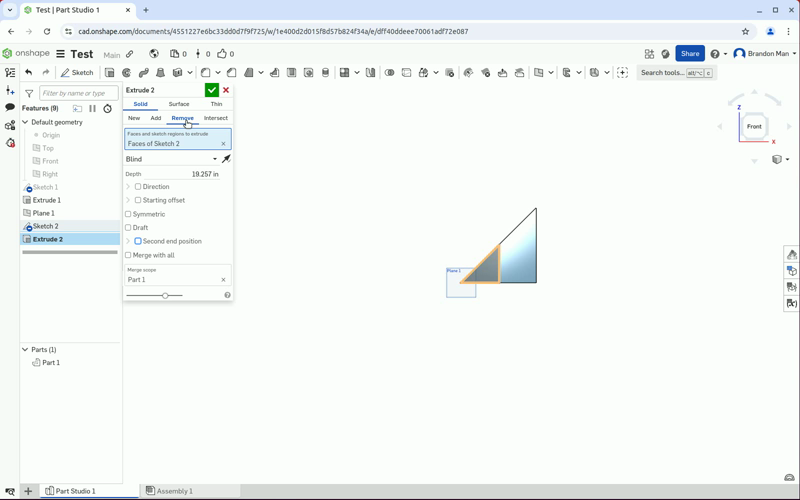
key(space)
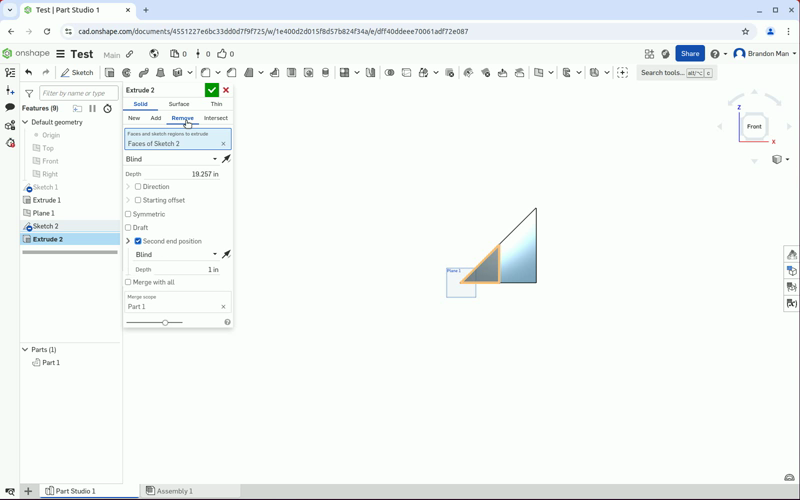
key(tab, 3)
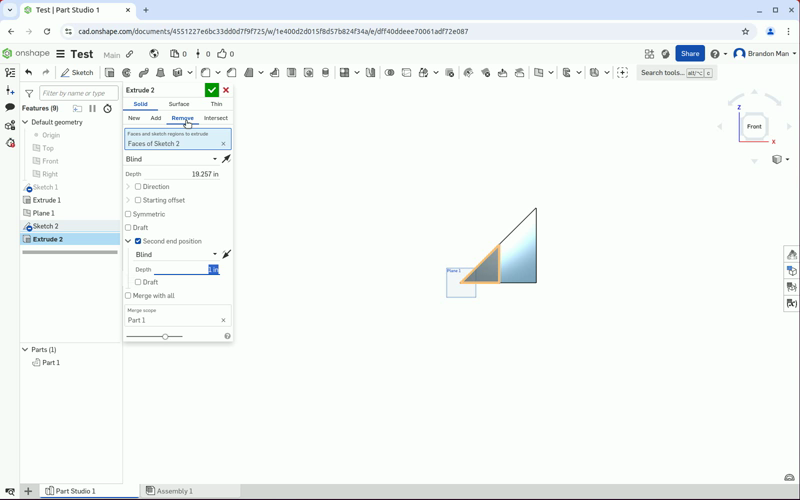
text(3.851)
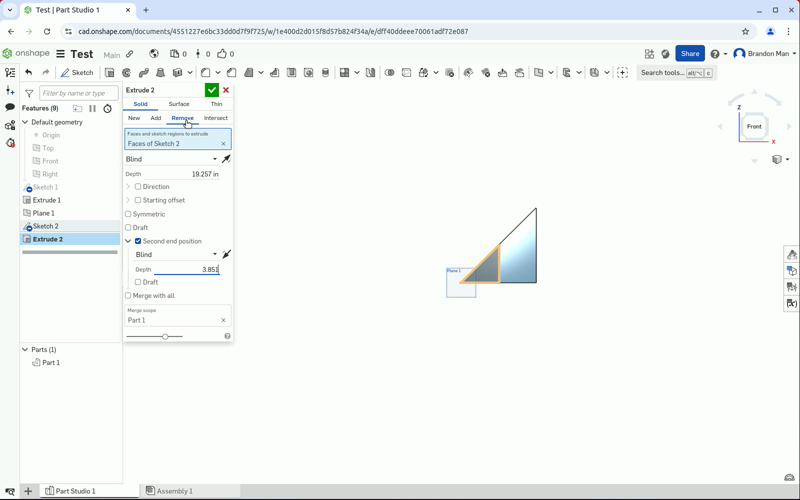
key(tab, 2)
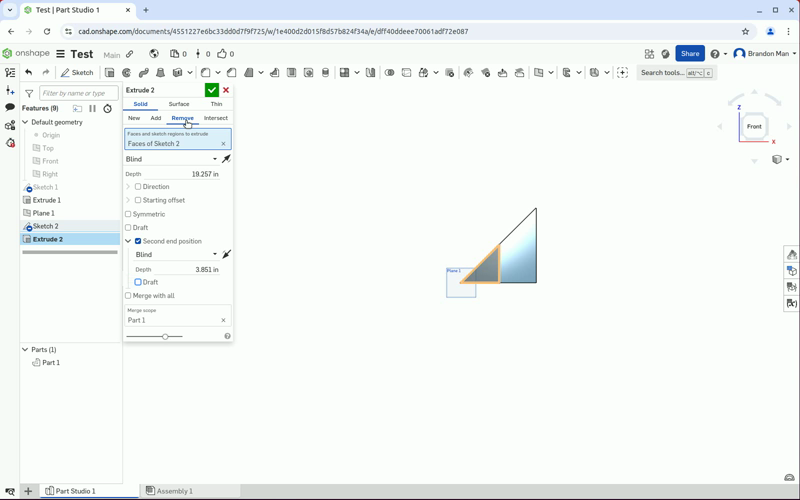
key(space)
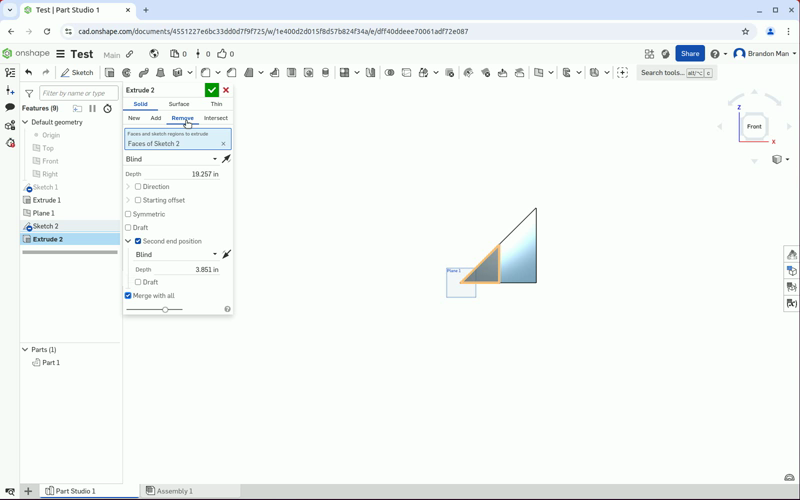
key(enter)
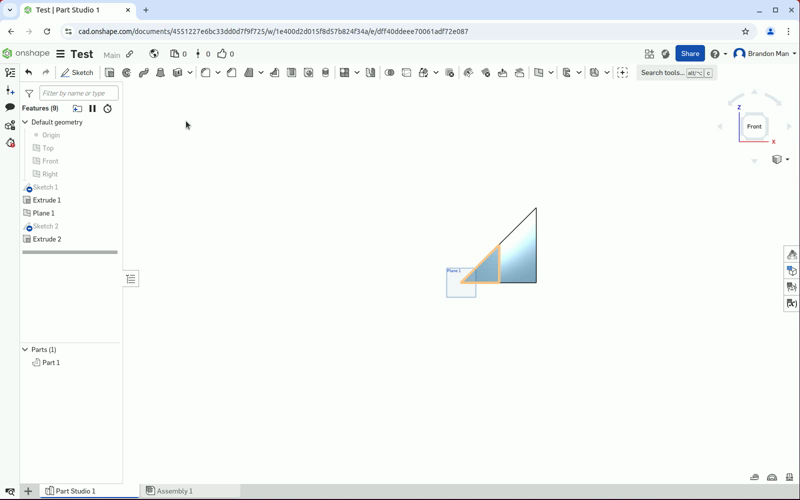
key(shift+h)
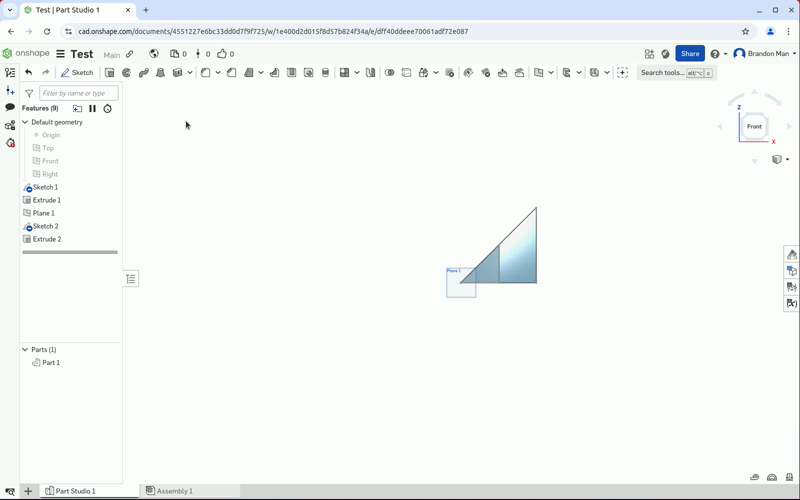
key(shift+h)
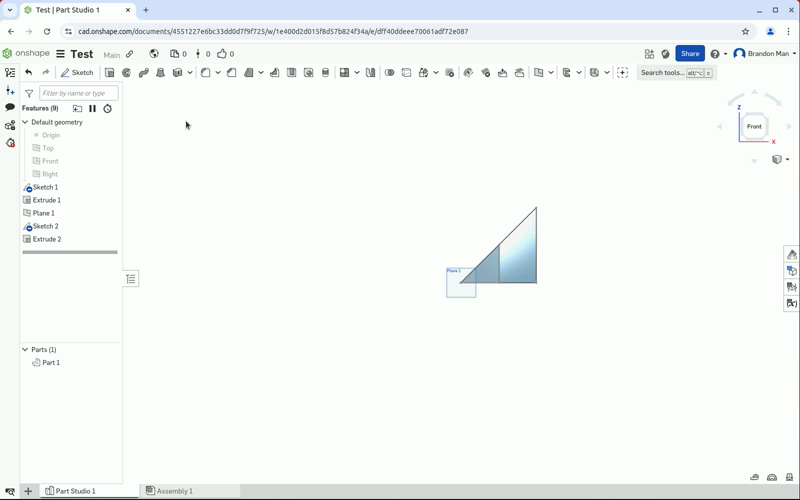
key(shift+7)
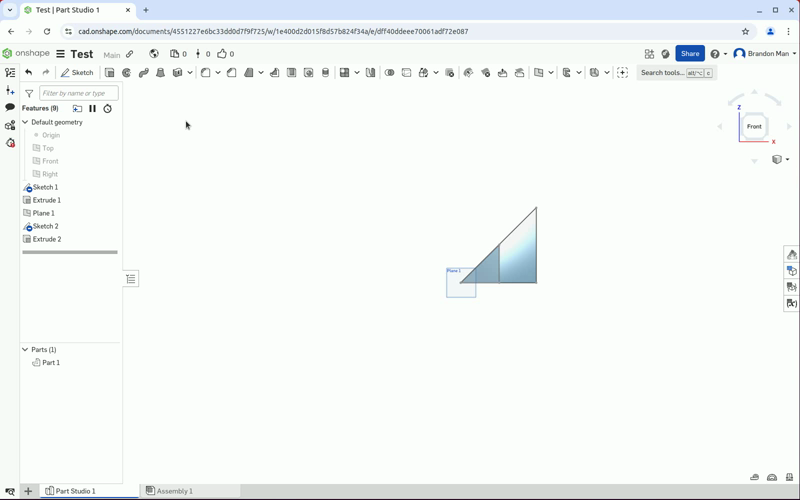
key(left, 2)
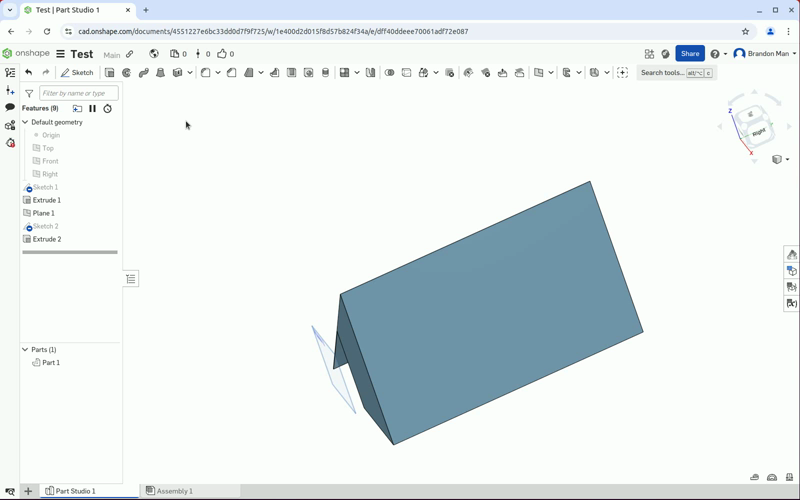
key(down, 2)
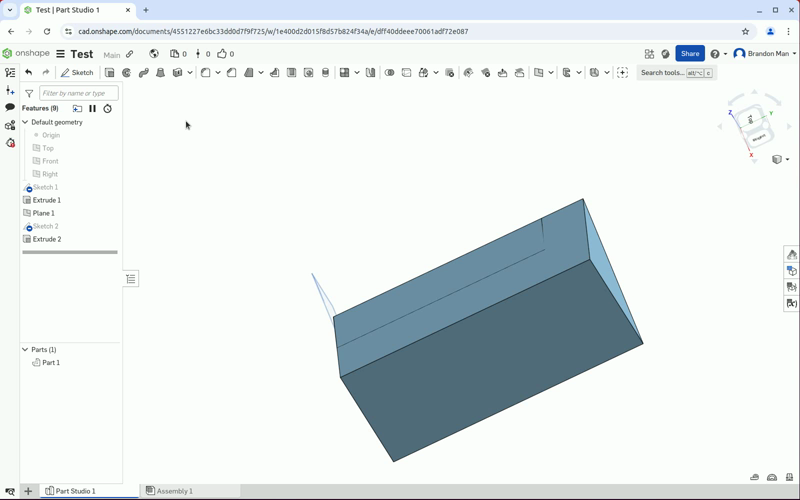
key(up, 2)
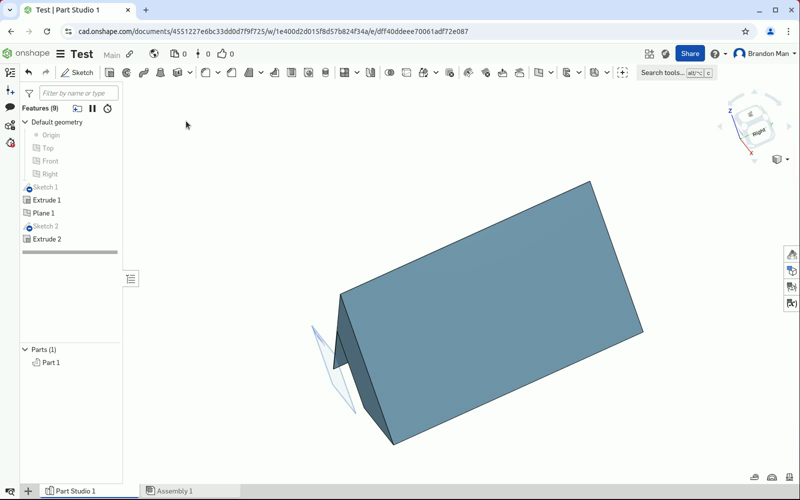
key(right, 2)
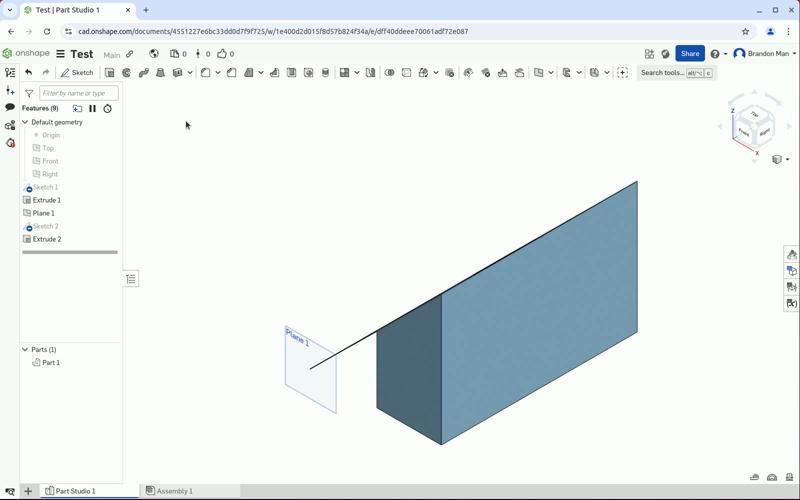
mouse_move(73, 189)
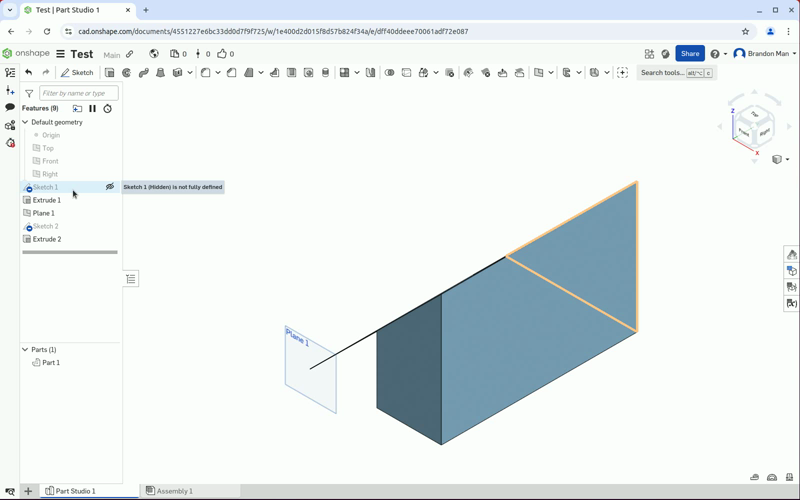
click(73, 189)